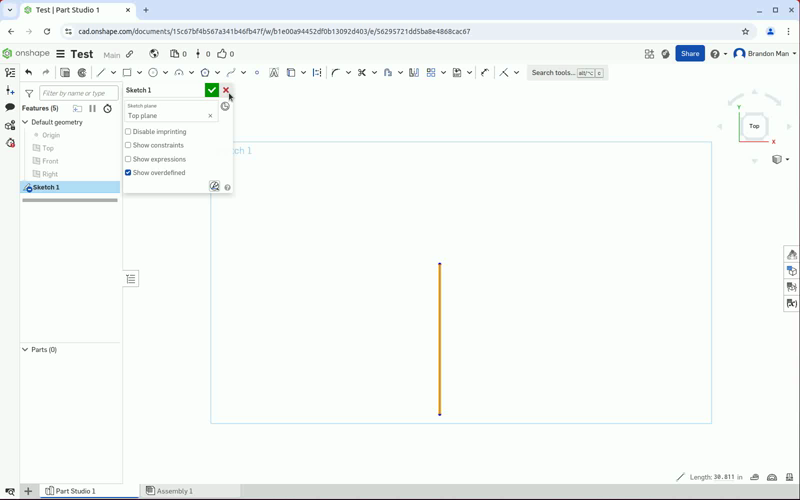
key(shift+h)
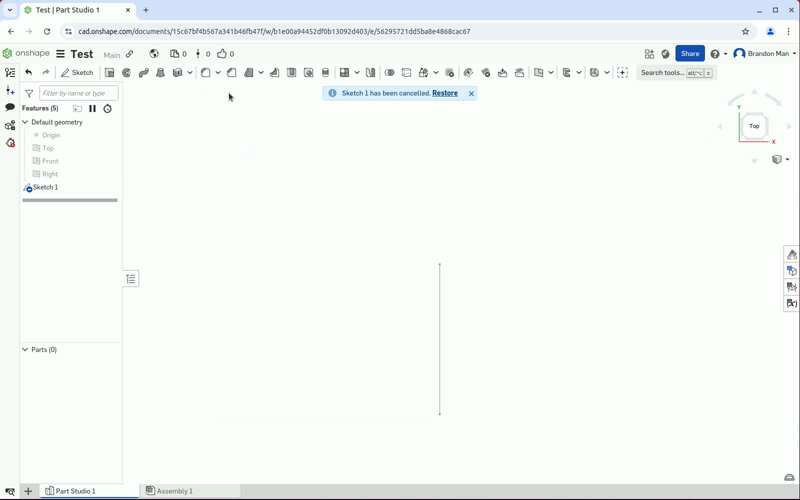
key(shift+s)
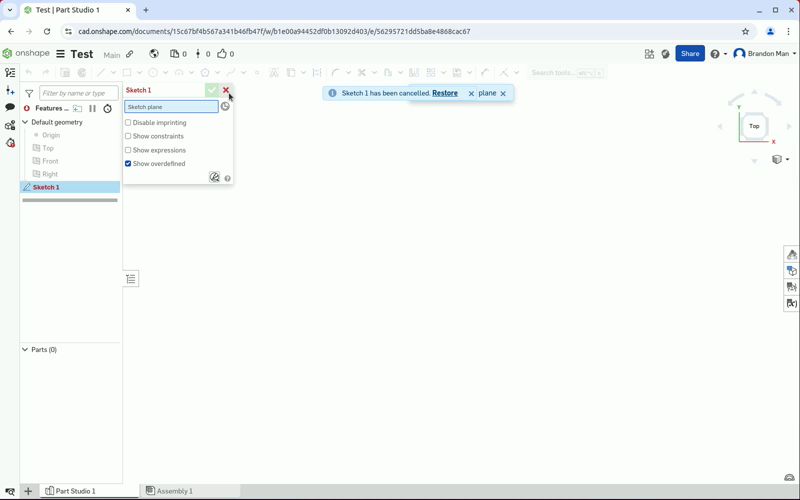
mouse_move(73, 150)
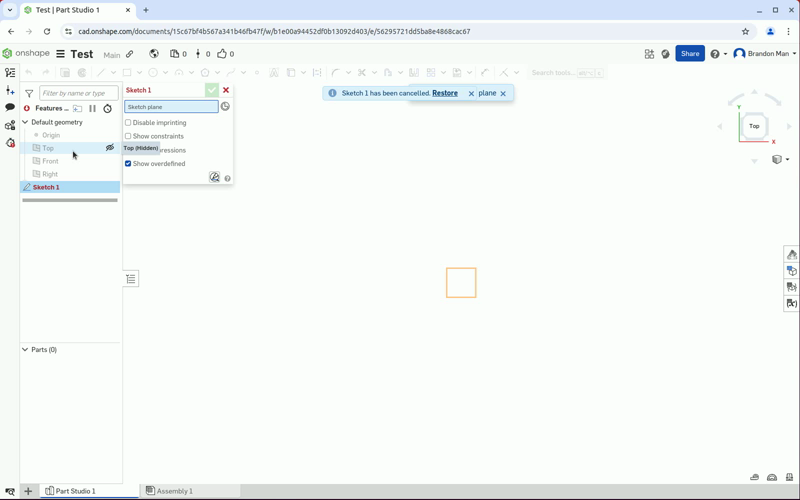
click(73, 150)
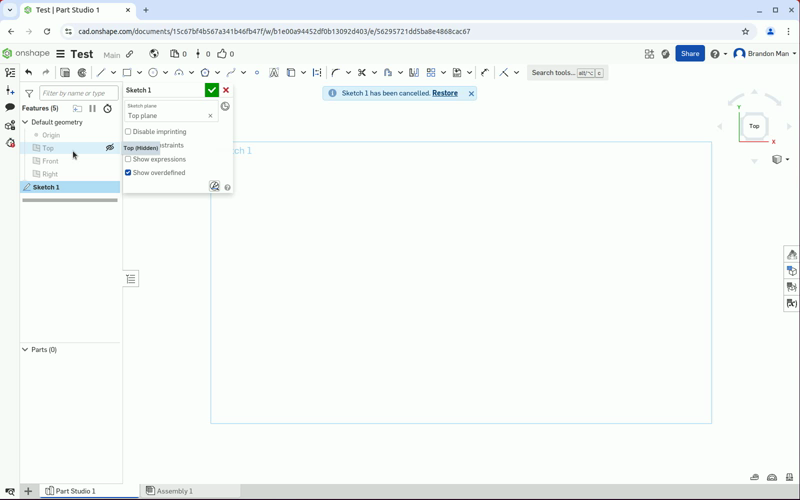
mouse_move(73, 352)
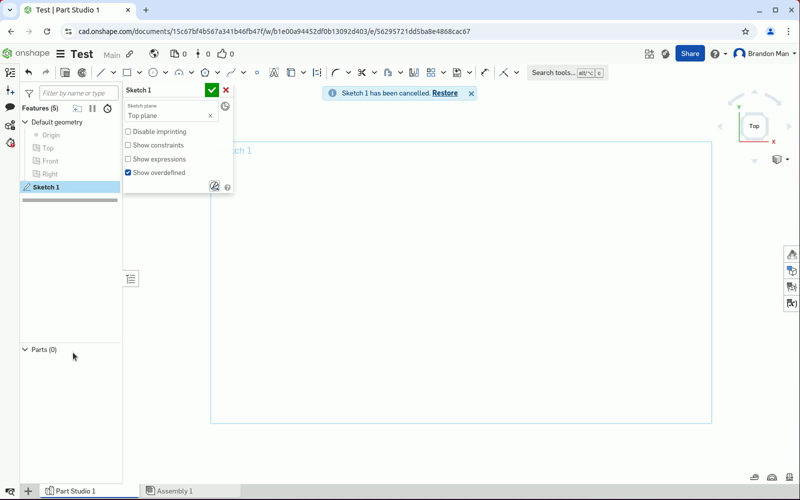
key(y)
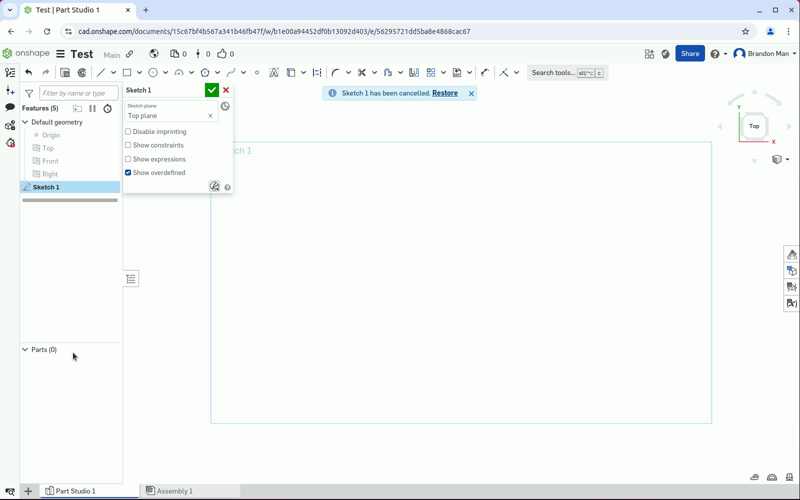
key(l)
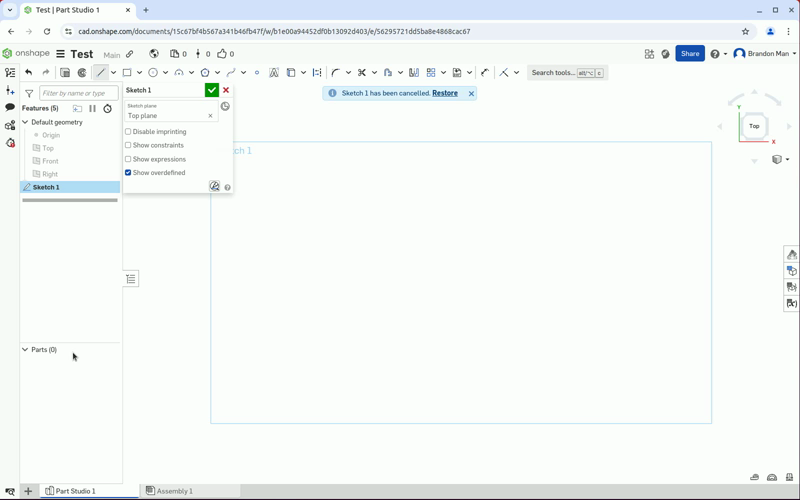
key_down(shift)
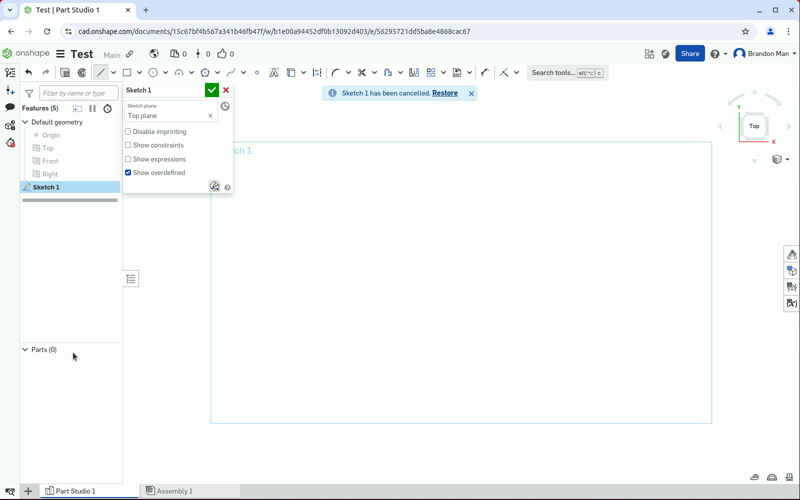
mouse_move(349, 282)
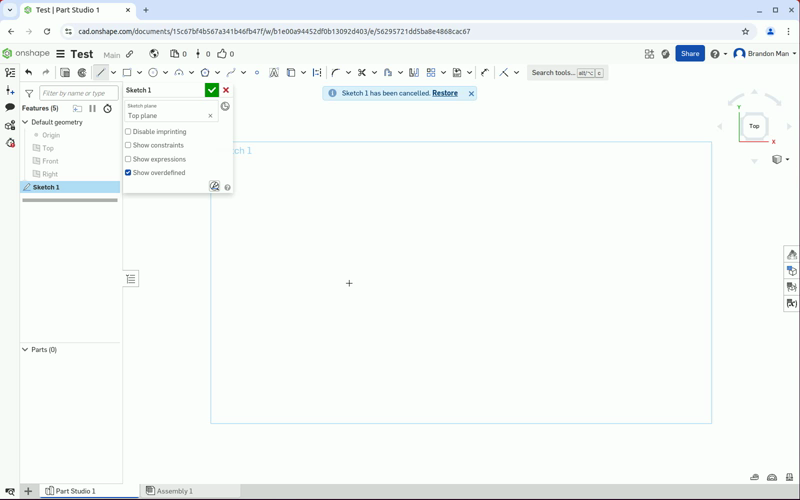
click(349, 282)
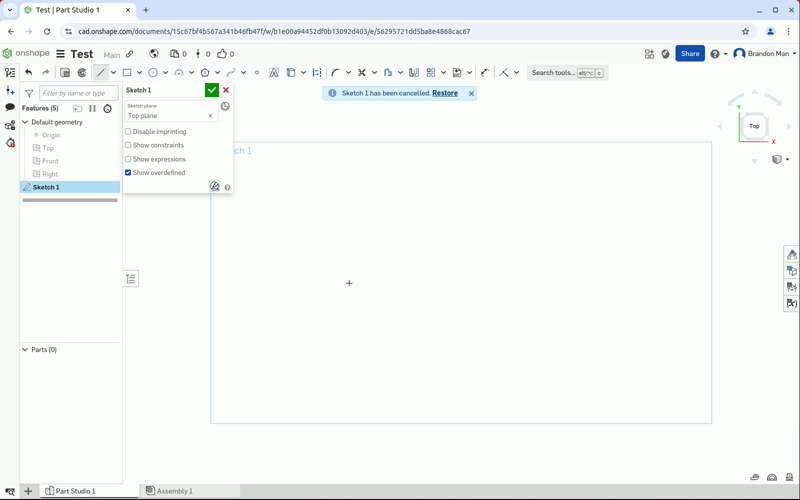
key_up(shift)
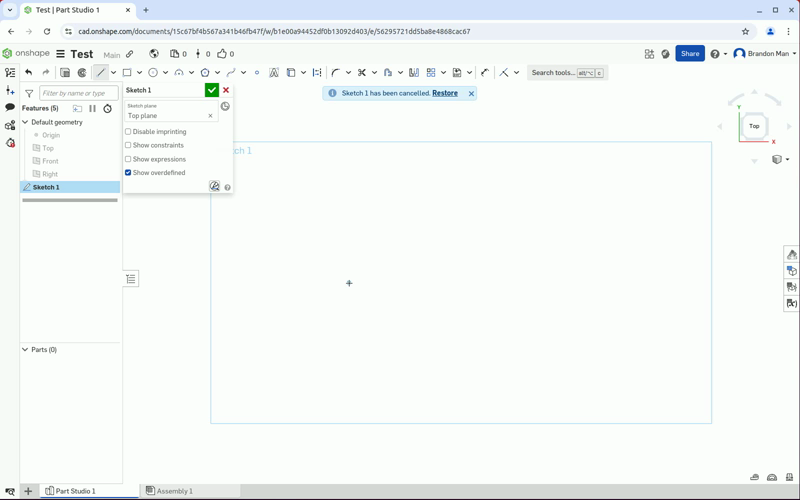
key_down(shift)
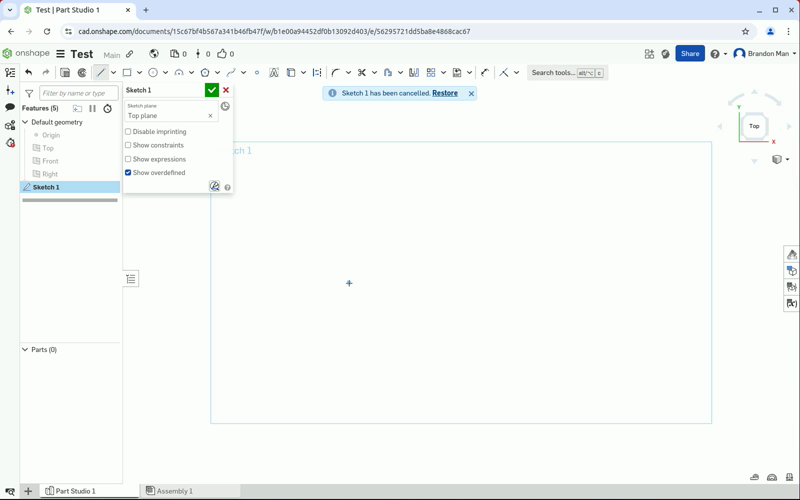
mouse_move(405, 378)
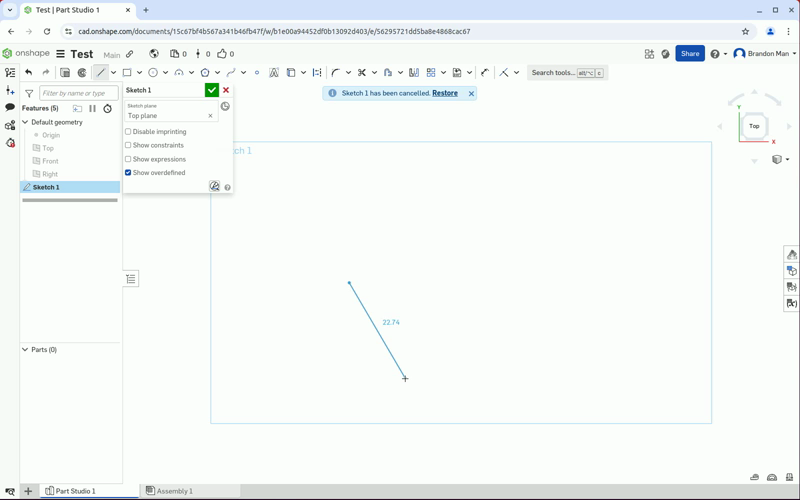
click(405, 378)
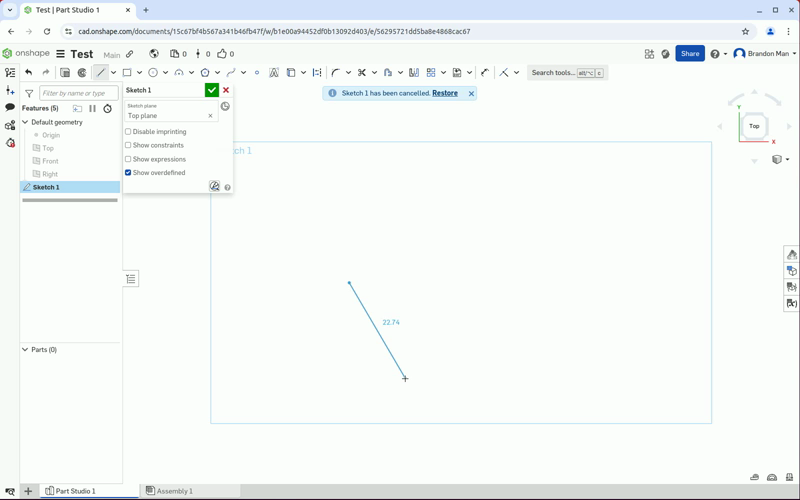
key_up(shift)
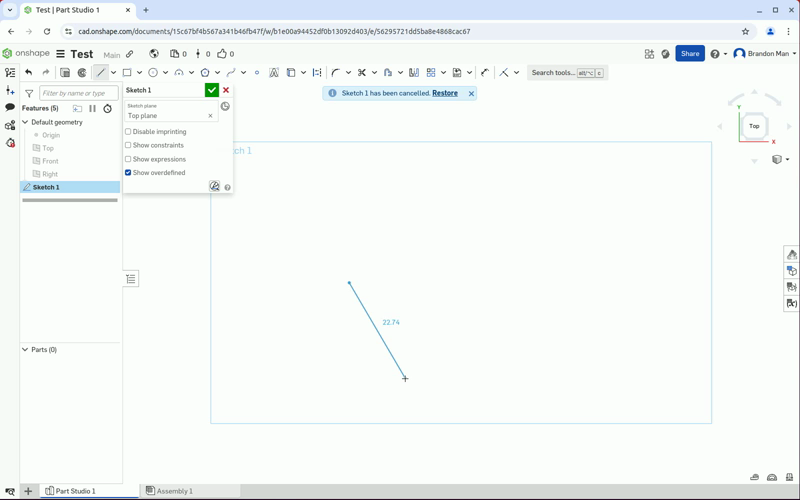
key_down(shift)
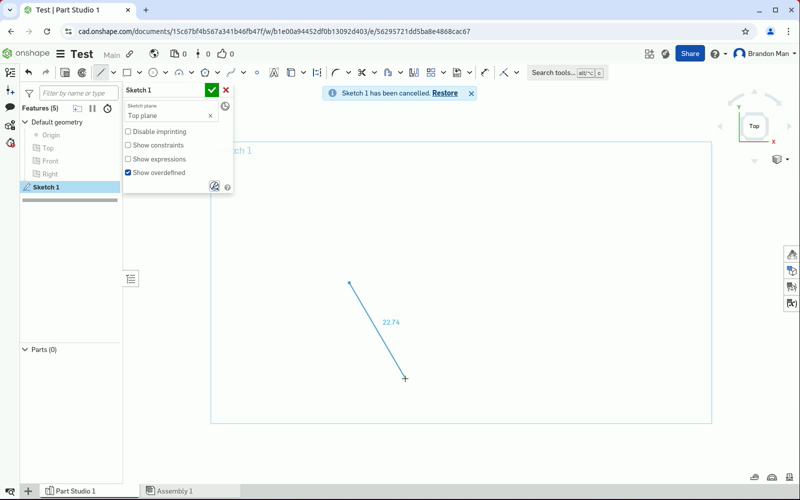
mouse_move(514, 378)
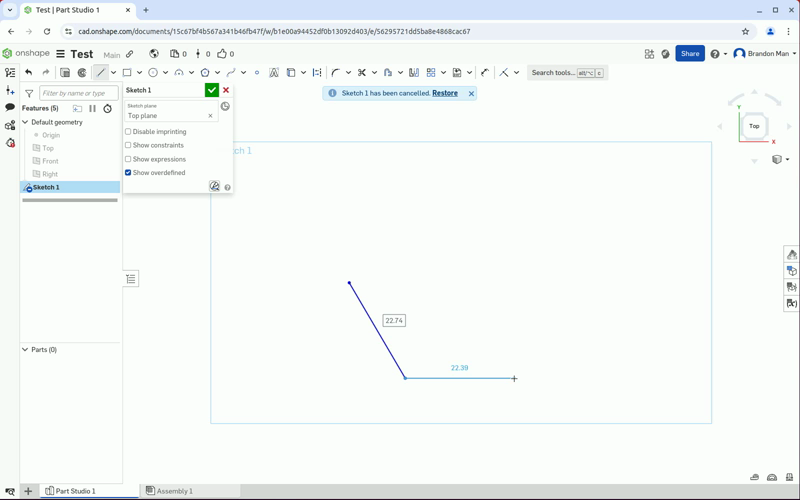
click(514, 378)
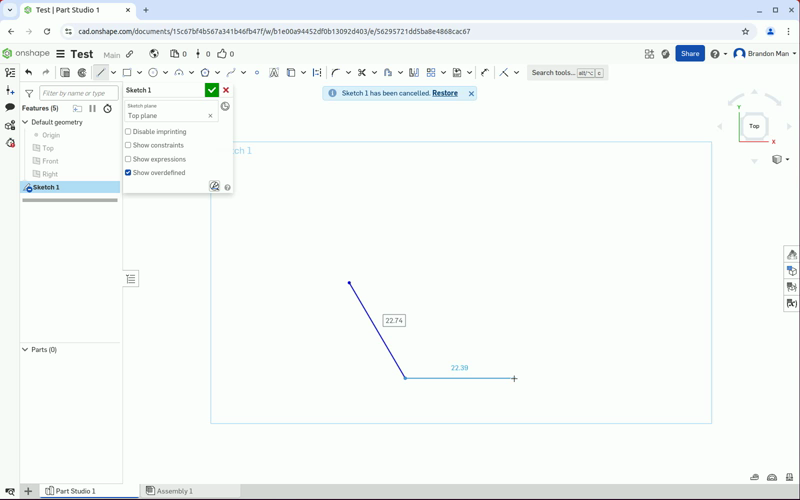
key_up(shift)
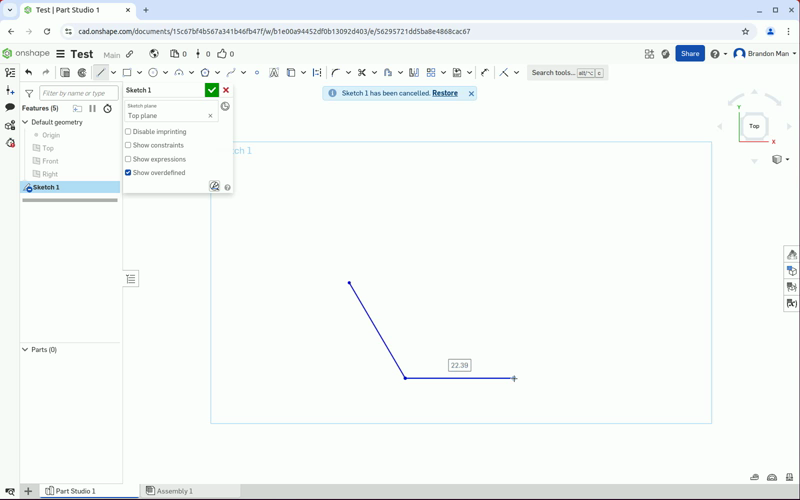
key_down(shift)
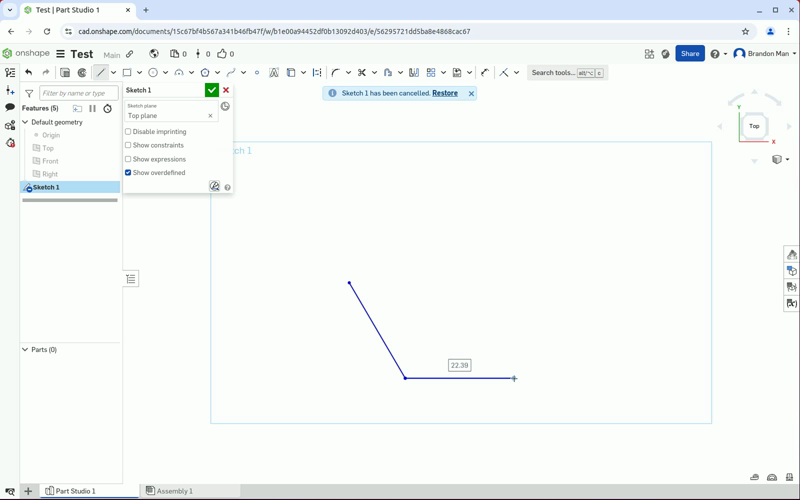
mouse_move(569, 282)
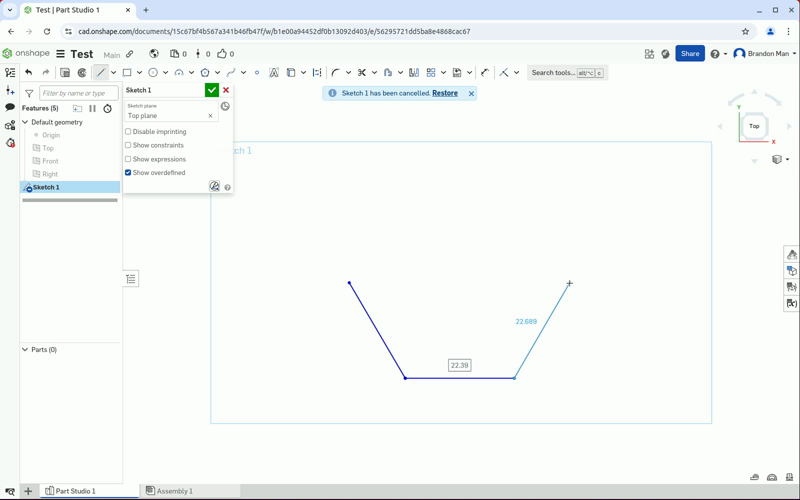
click(569, 282)
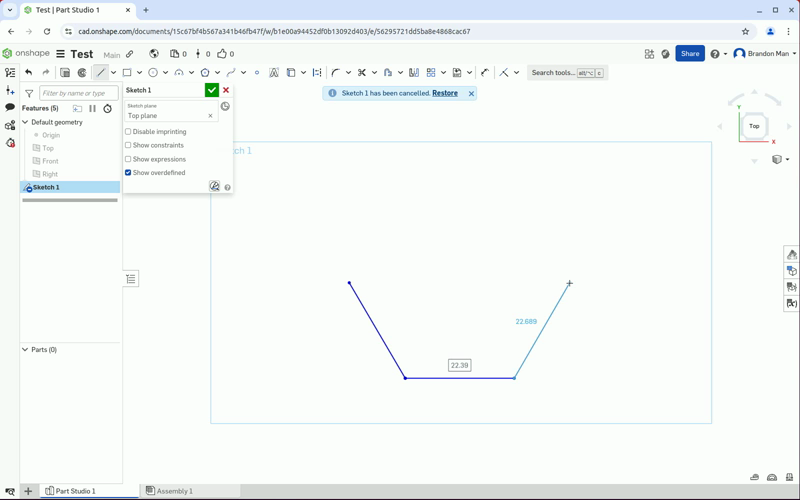
key_up(shift)
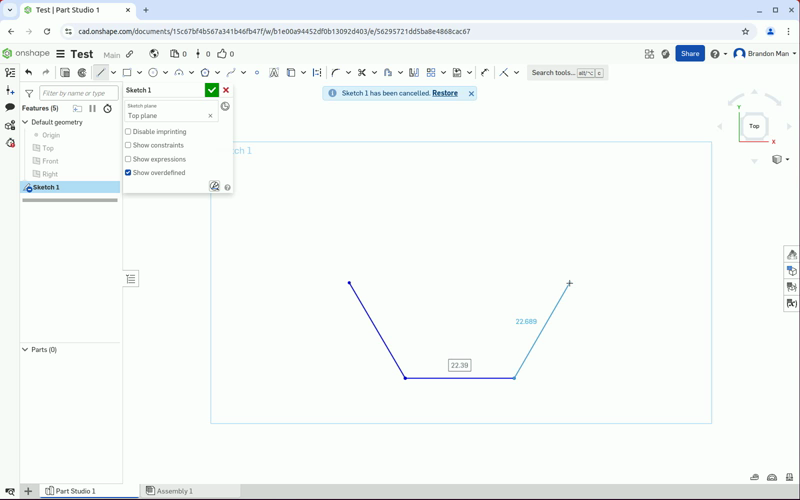
key_down(shift)
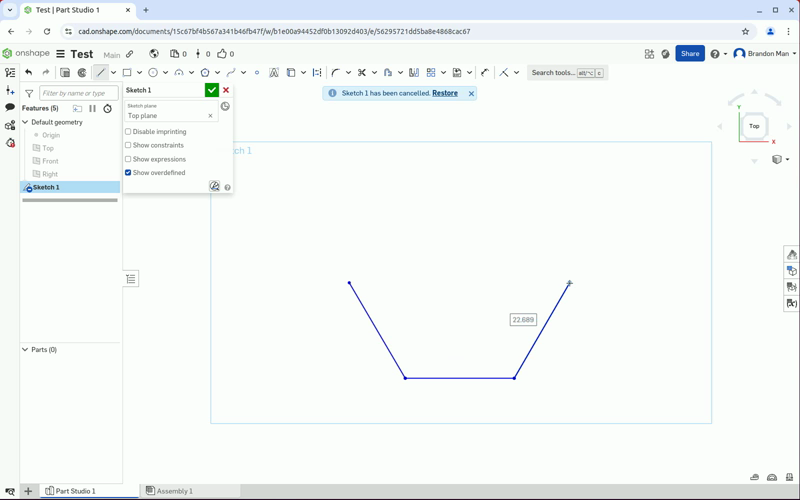
mouse_move(514, 187)
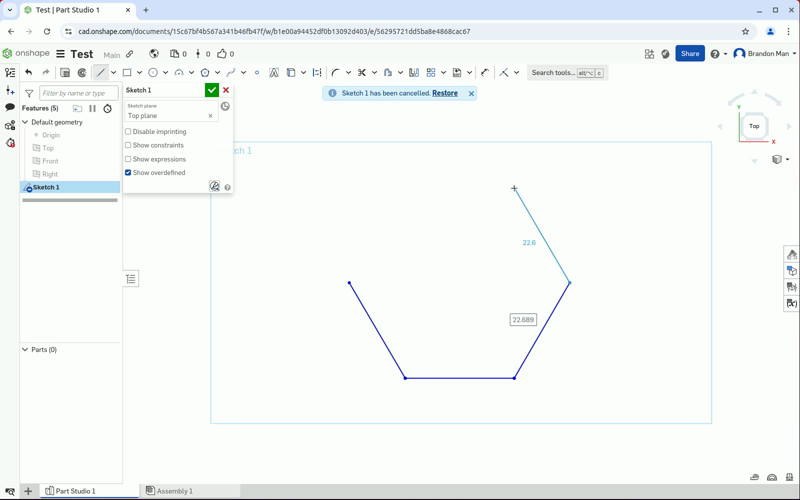
click(514, 187)
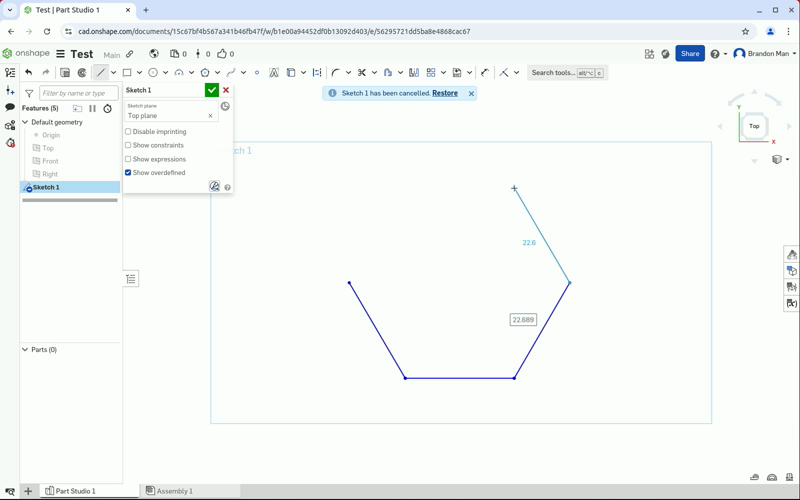
key_up(shift)
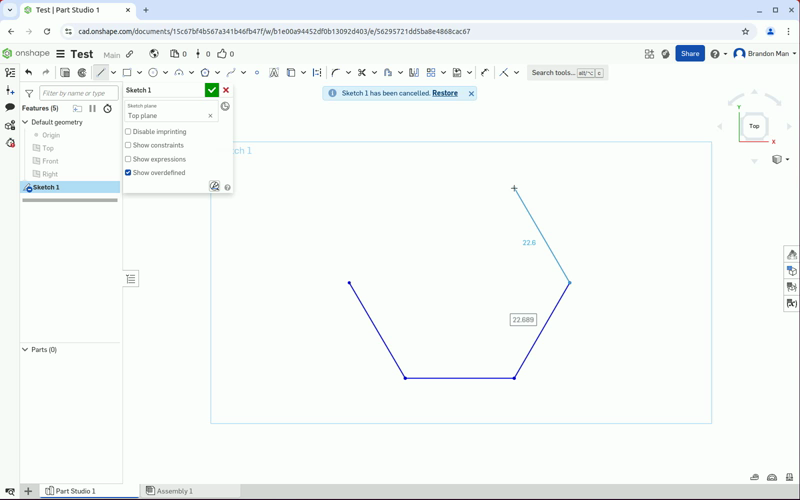
key_down(shift)
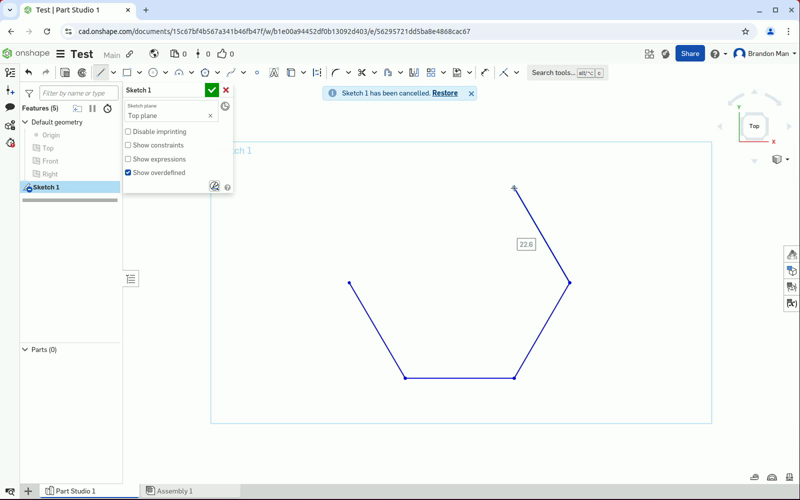
mouse_move(405, 187)
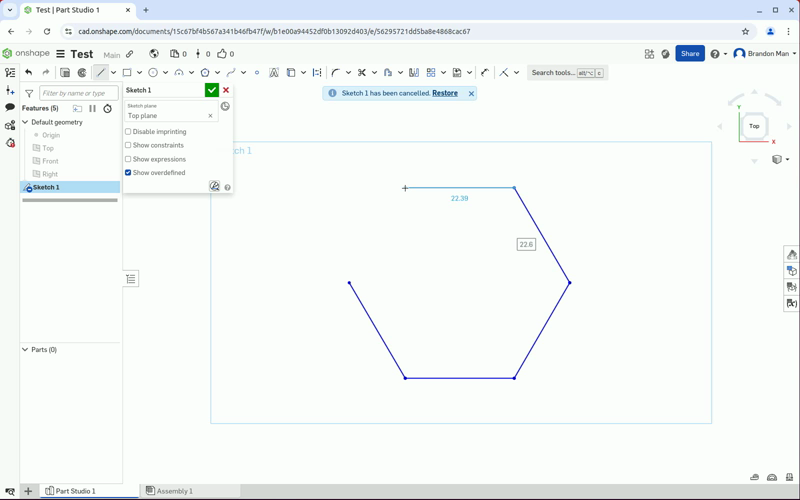
click(405, 187)
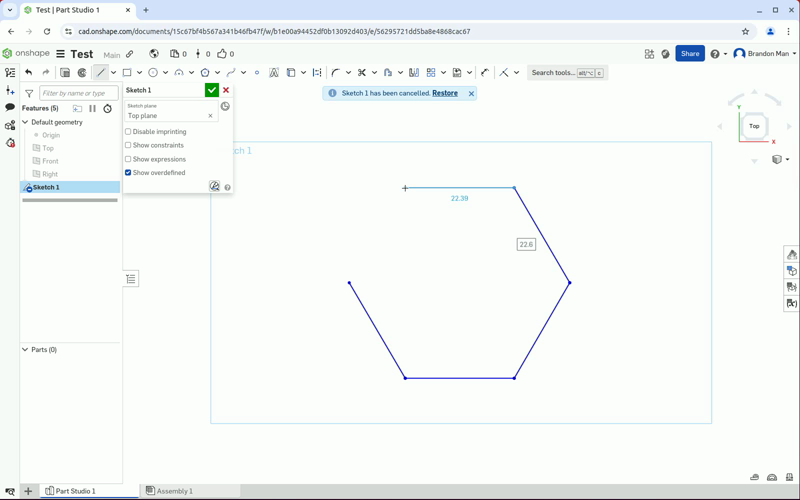
key_up(shift)
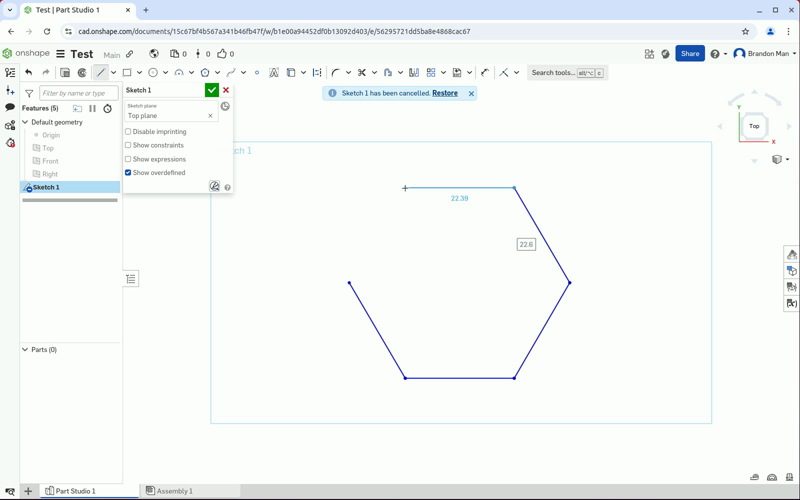
key_down(shift)
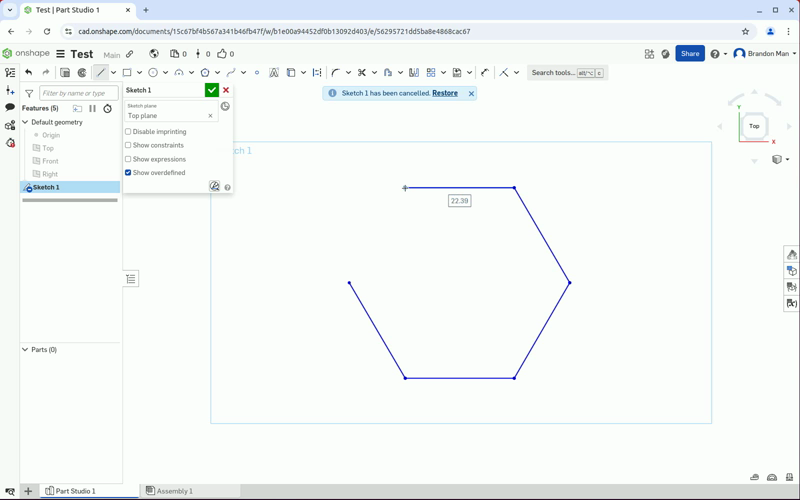
mouse_move(349, 282)
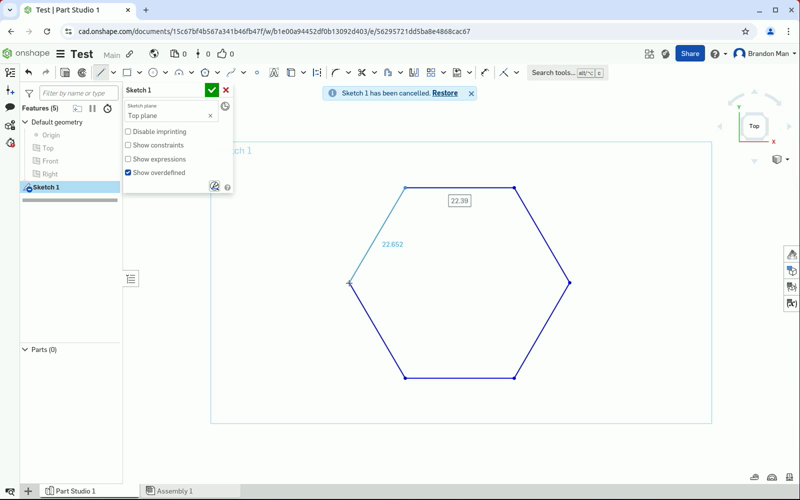
key_up(shift)
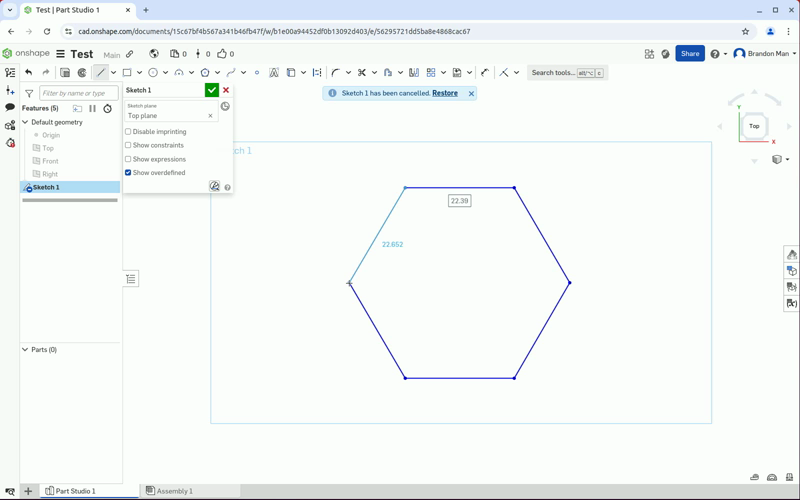
click(349, 282)
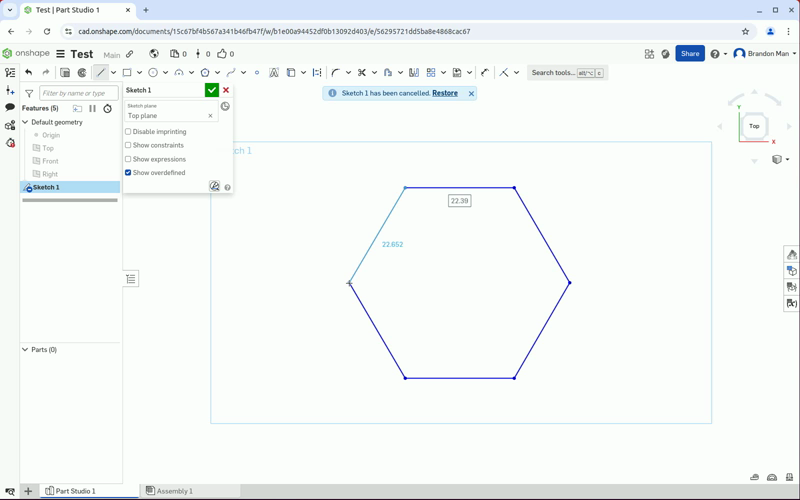
key(esc)
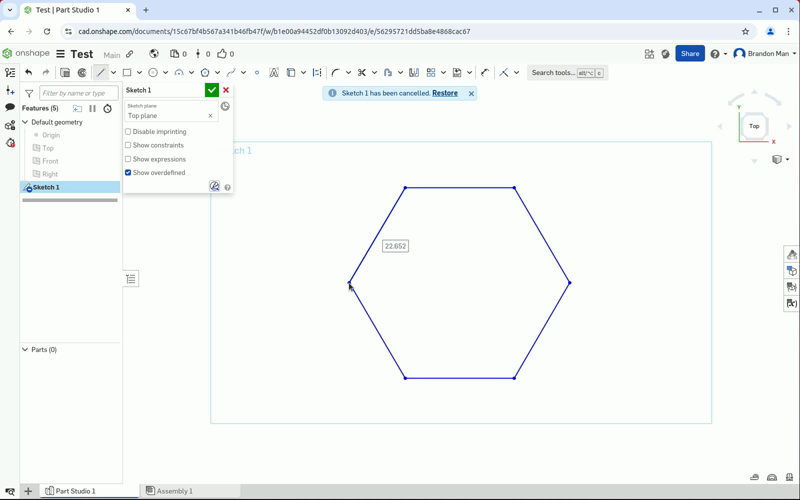
mouse_move(433, 226)
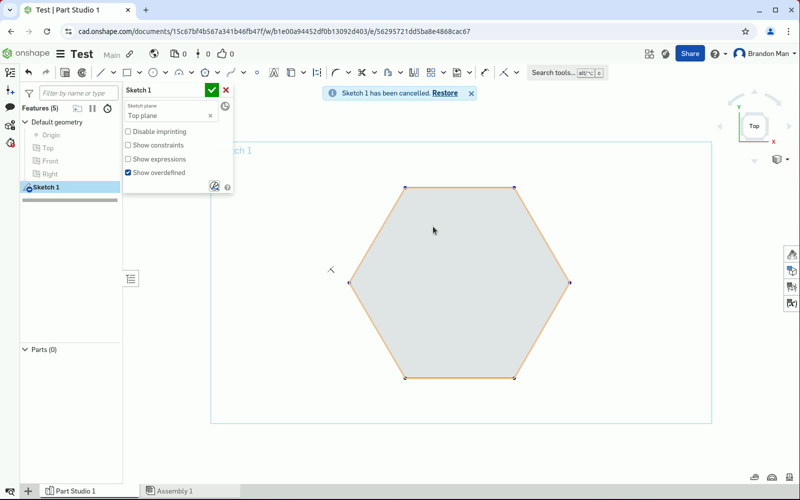
click(433, 226)
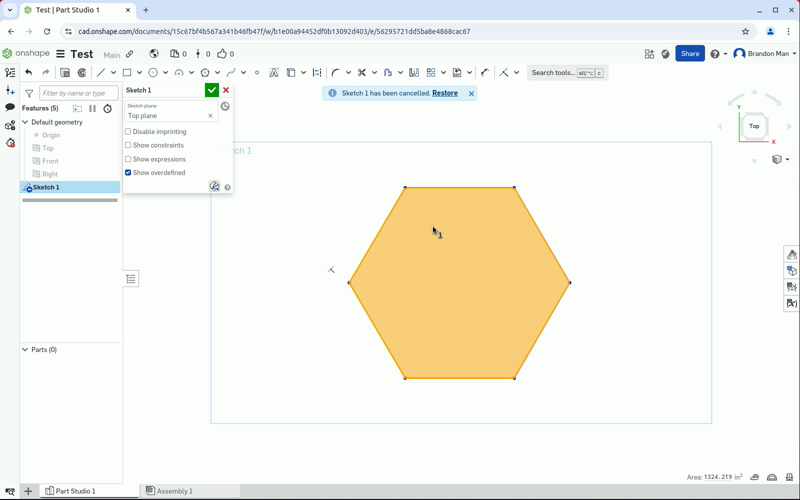
mouse_move(73, 352)
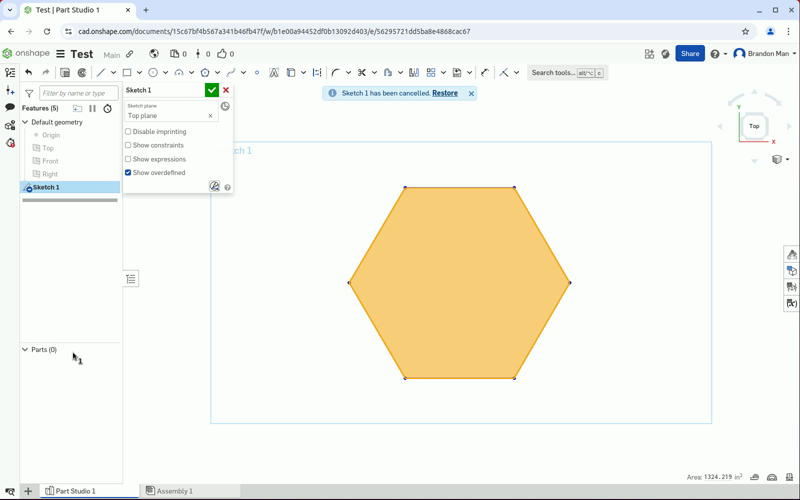
key(shift+y)
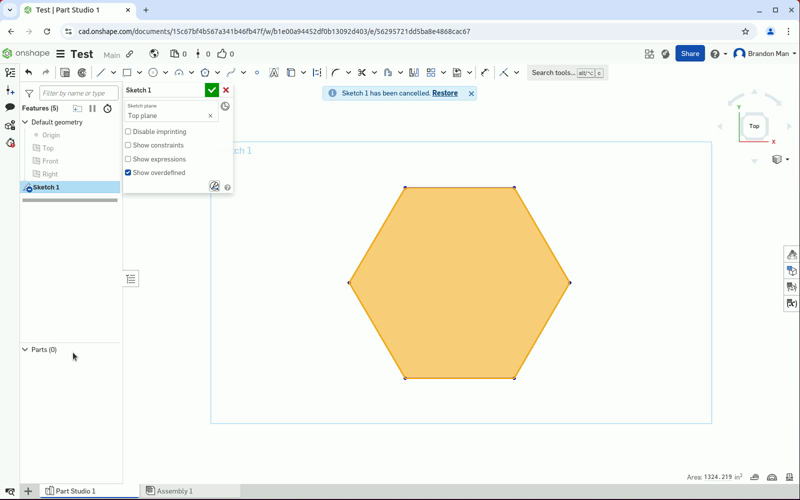
key(shift+e)
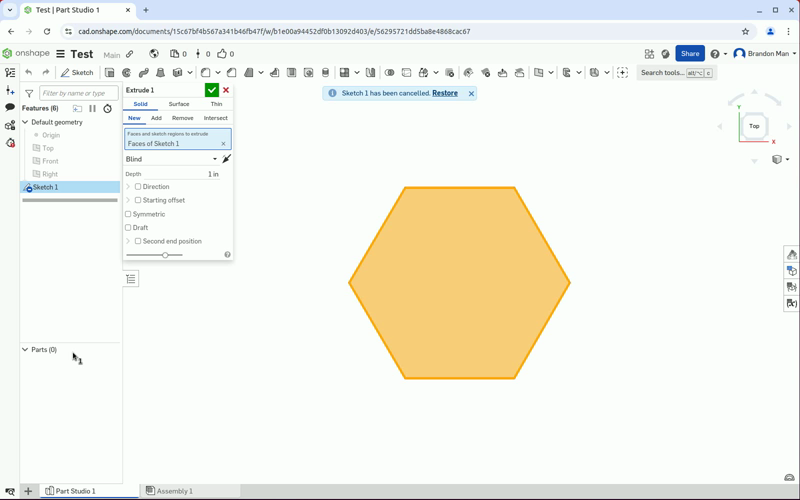
mouse_move(143, 106)
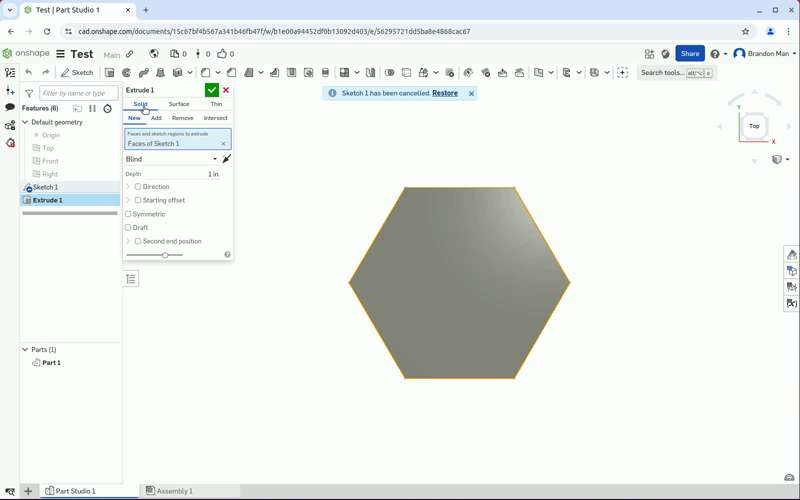
click(143, 106)
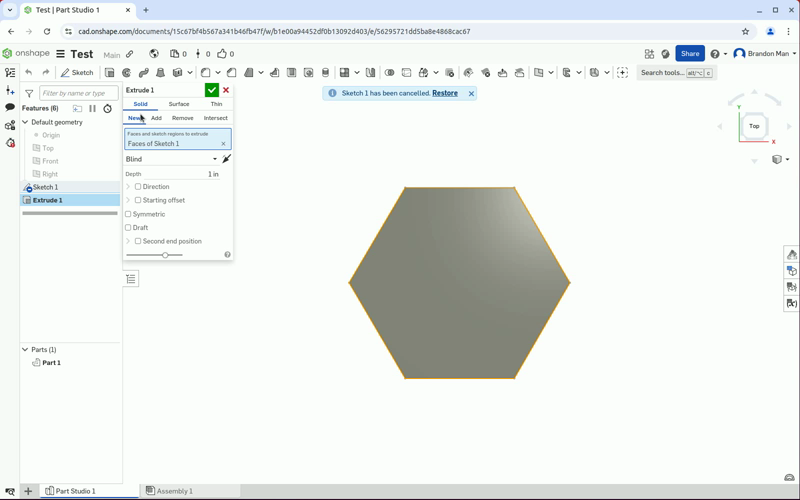
mouse_move(137, 120)
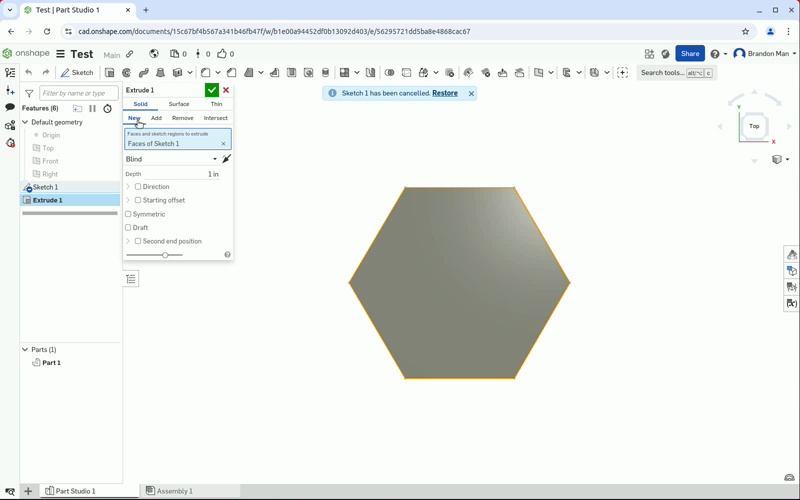
click(137, 120)
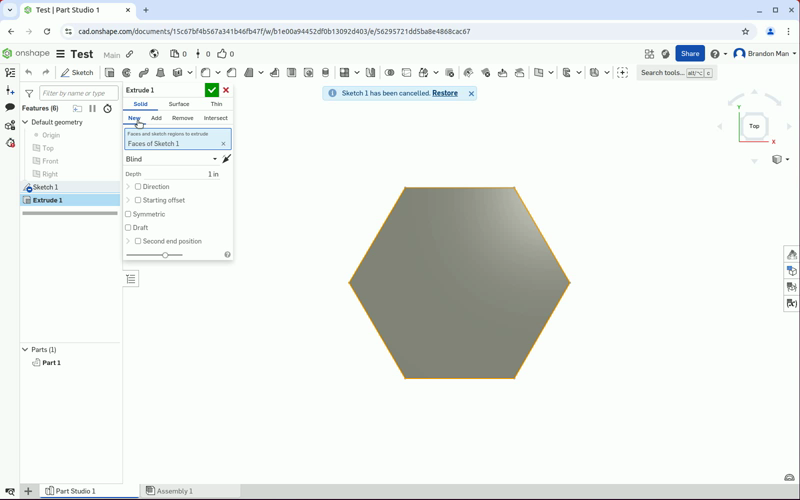
key(tab, 4)
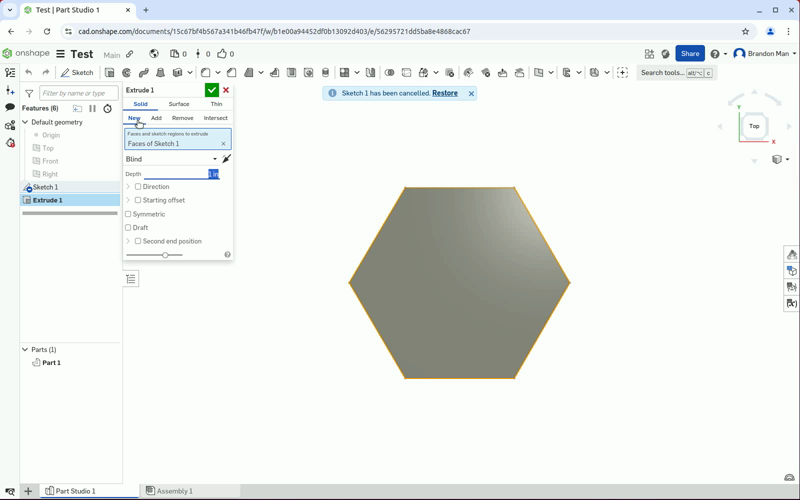
text(15.405)
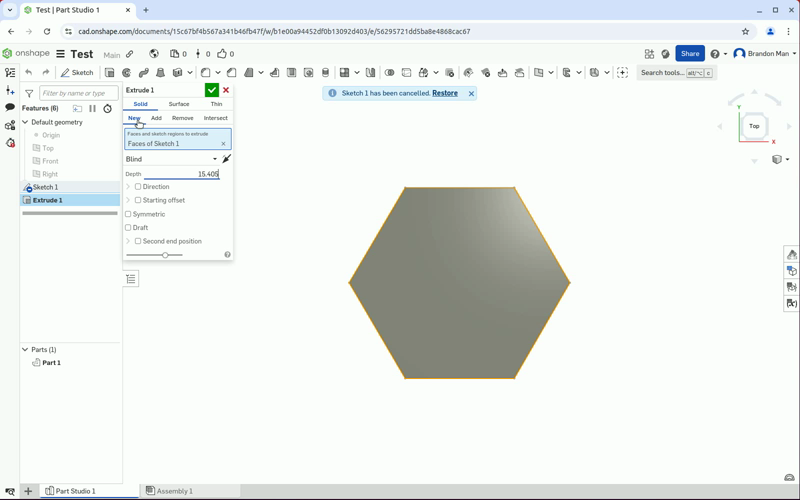
key(enter)
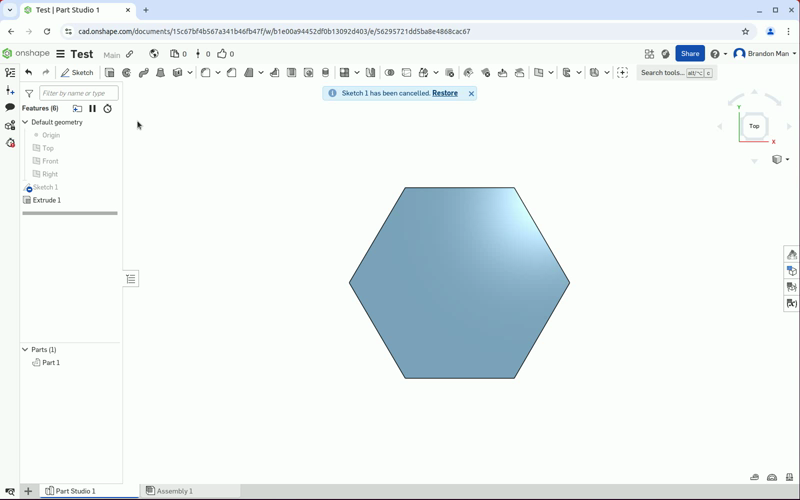
key(shift+h)
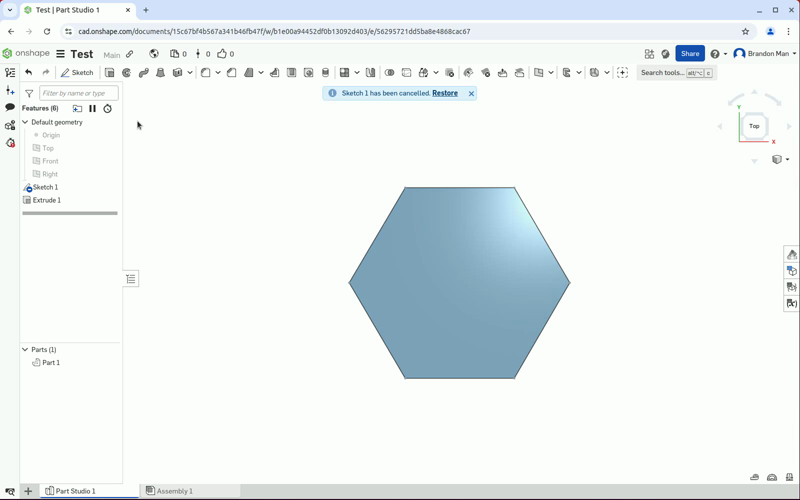
key(shift+h)
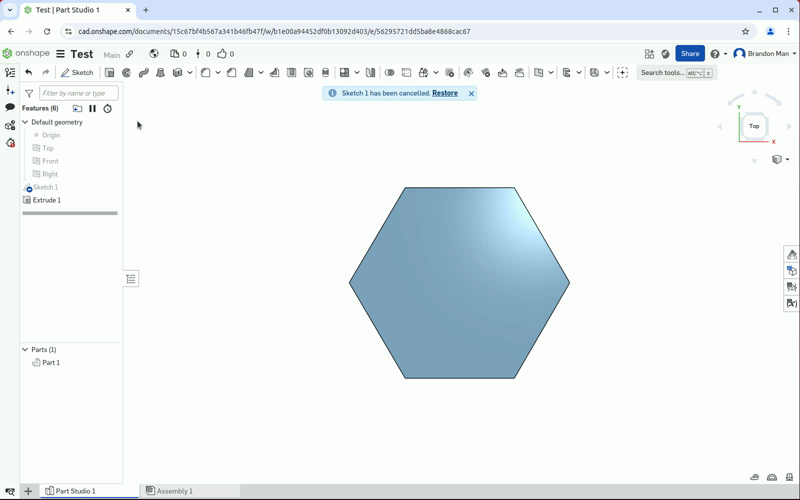
mouse_move(73, 189)
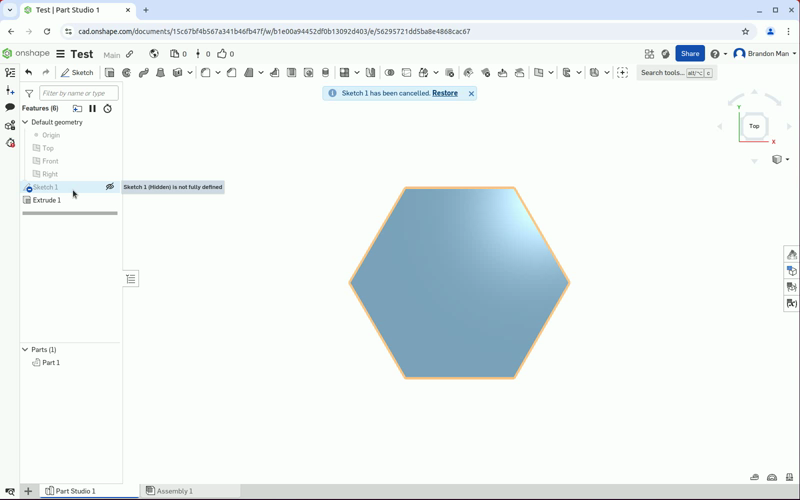
click(73, 189)
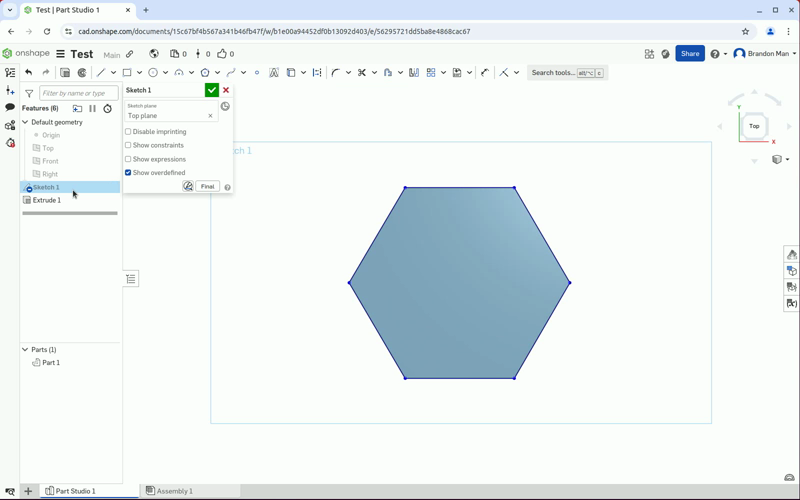
mouse_move(229, 92)
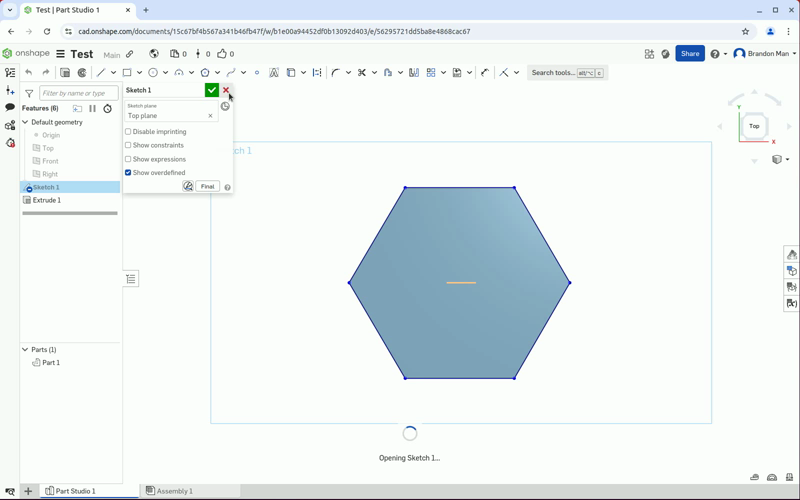
click(229, 92)
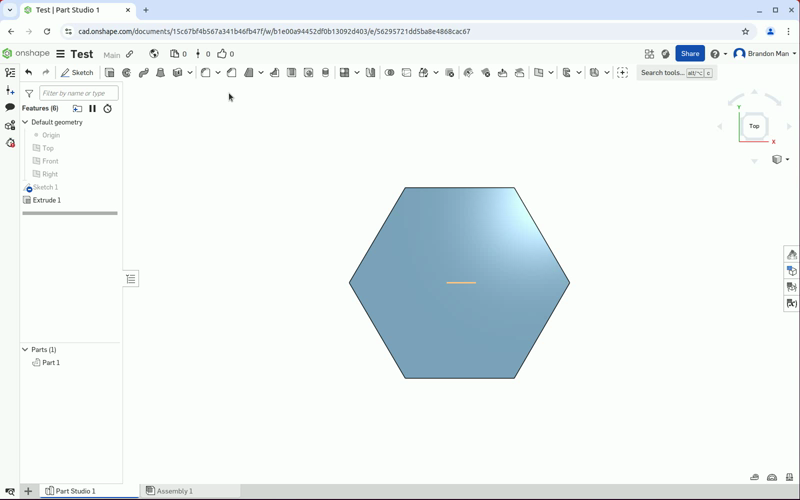
mouse_move(541, 75)
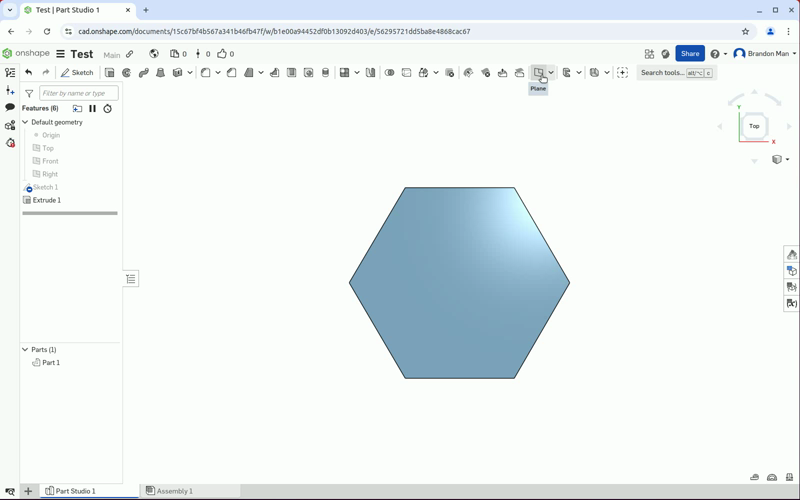
click(541, 75)
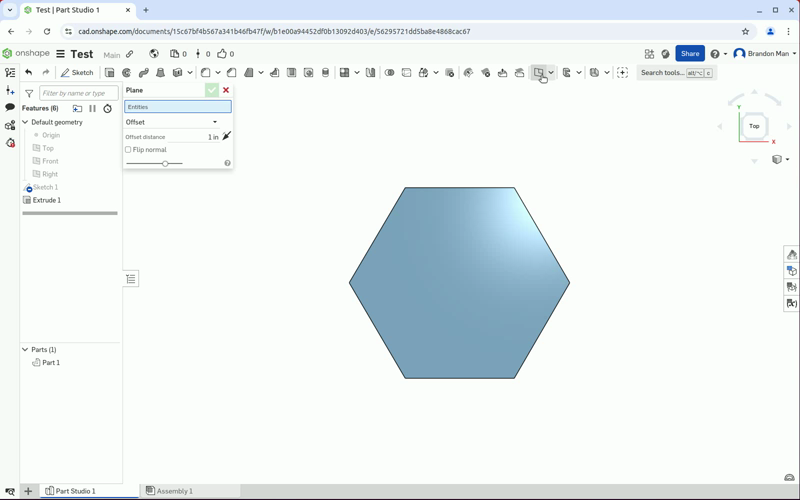
mouse_move(73, 150)
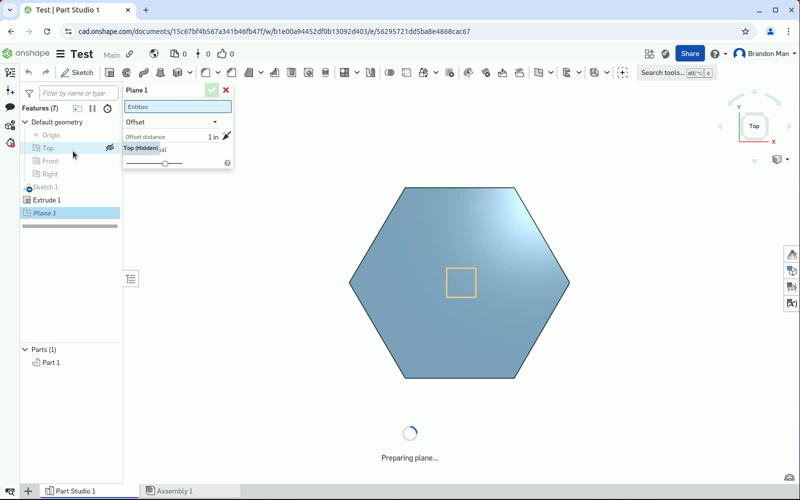
click(73, 150)
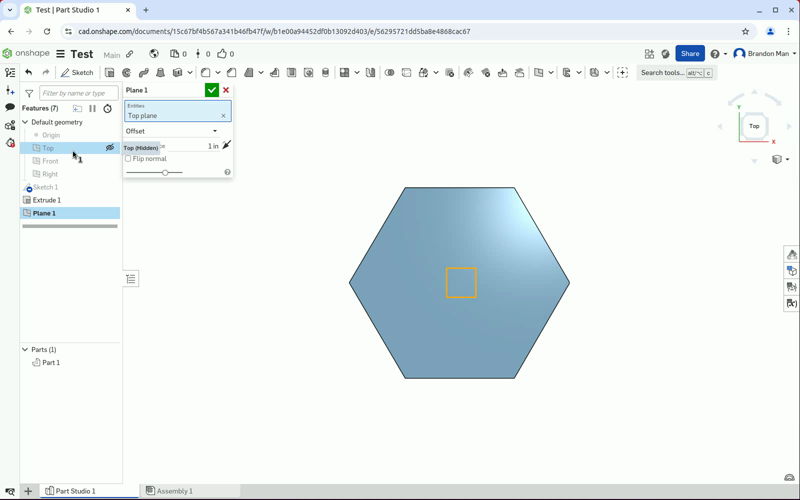
key(tab, 2)
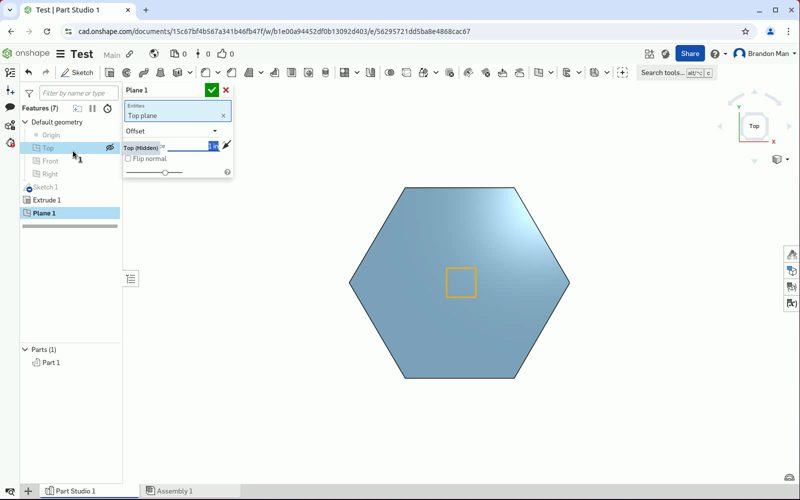
text(15.405)
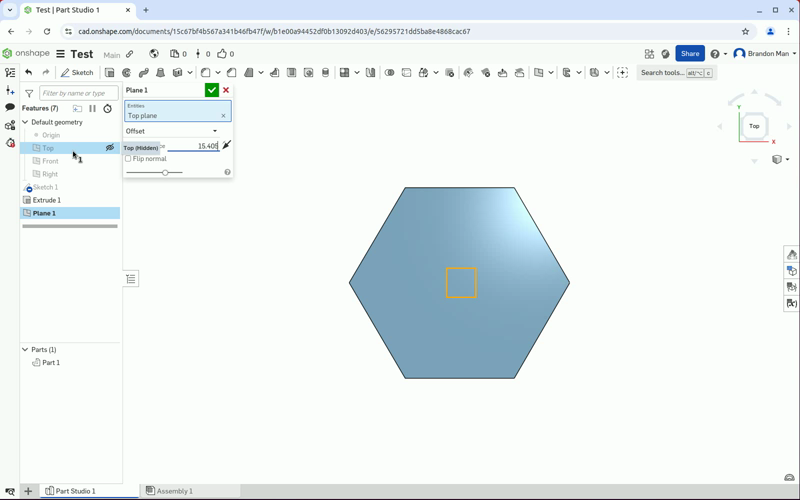
key(enter, 2)
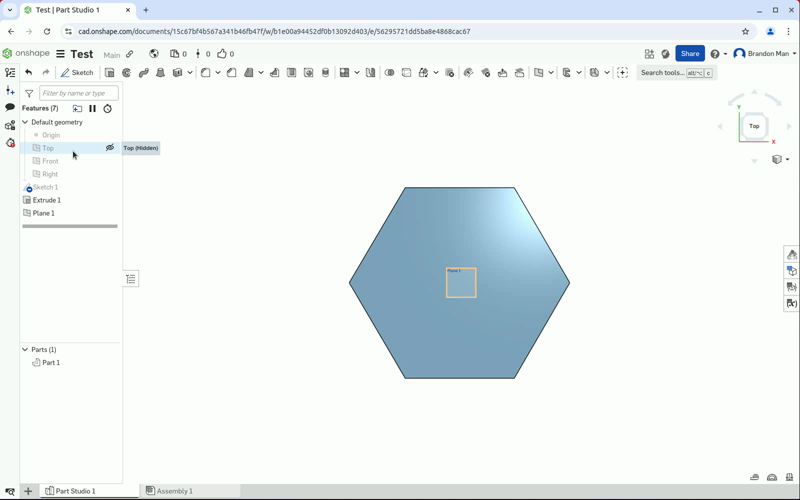
key(shift+s)
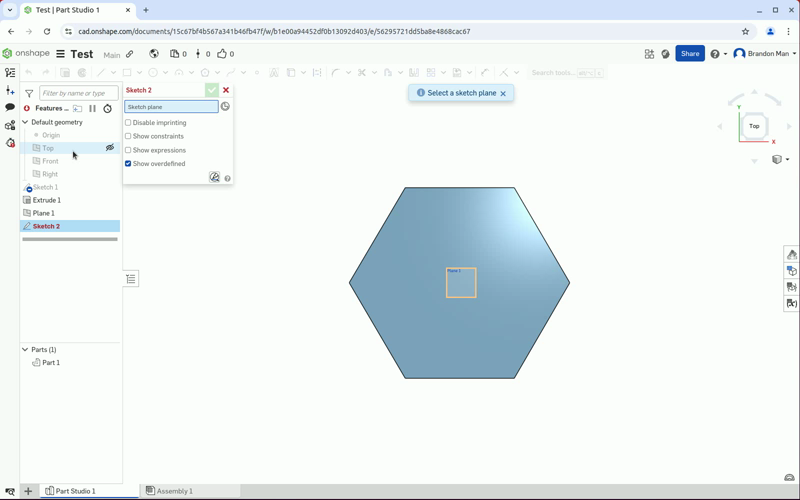
mouse_move(73, 215)
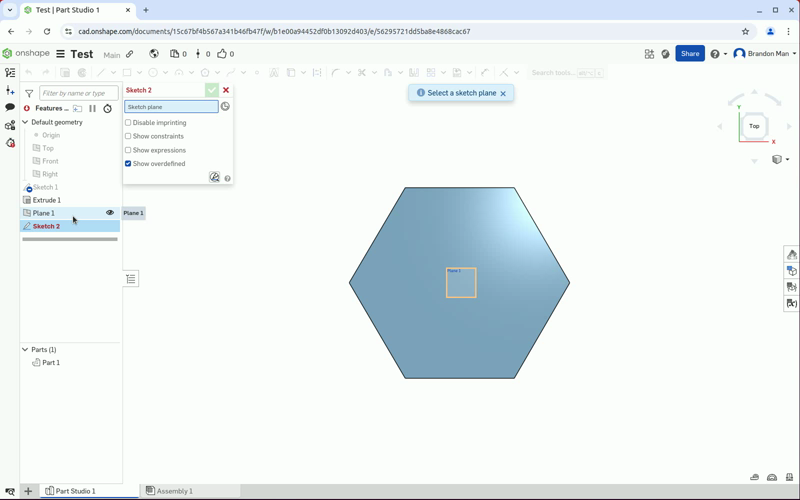
click(73, 215)
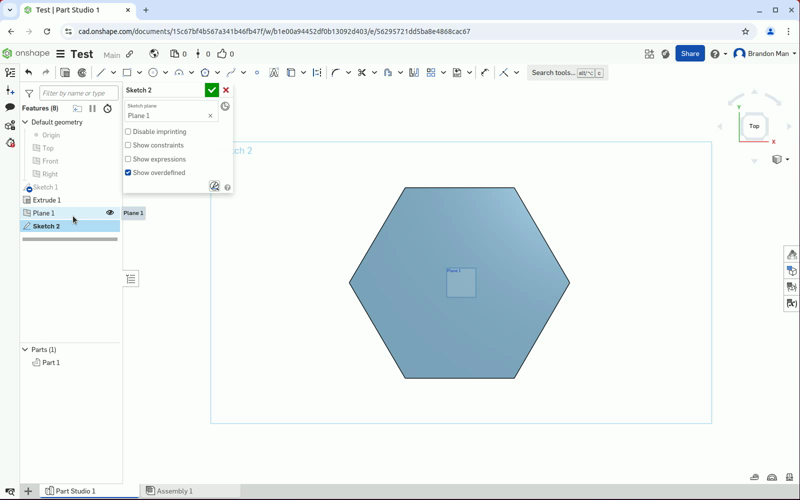
mouse_move(73, 352)
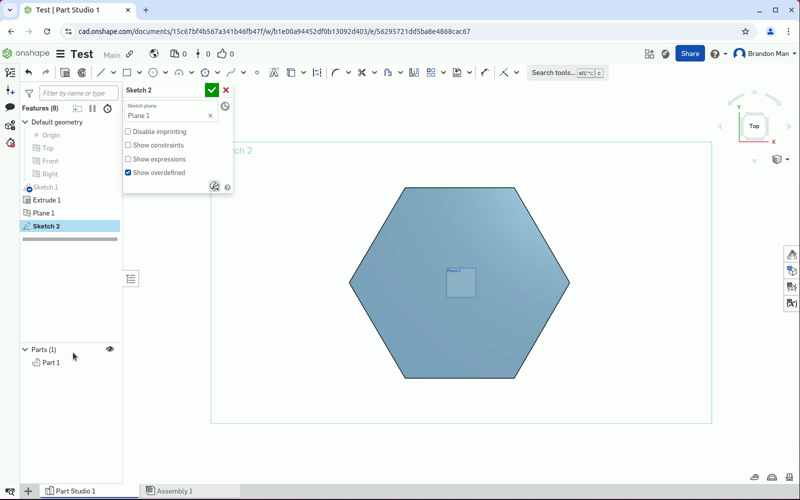
key(y)
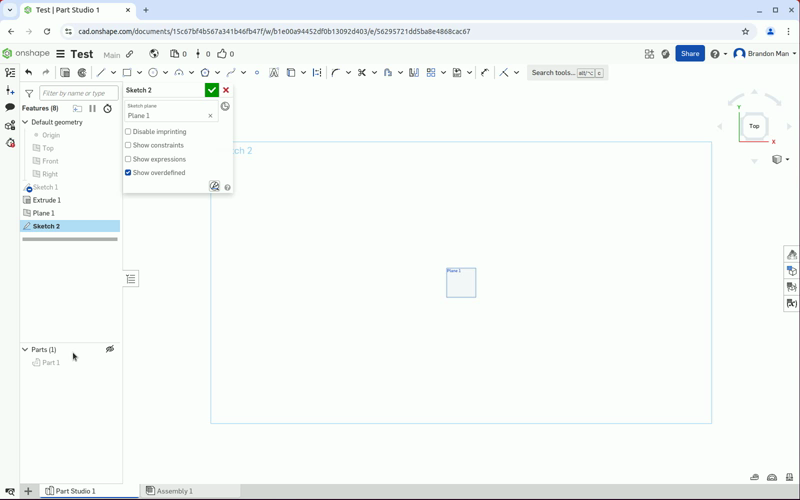
key(c)
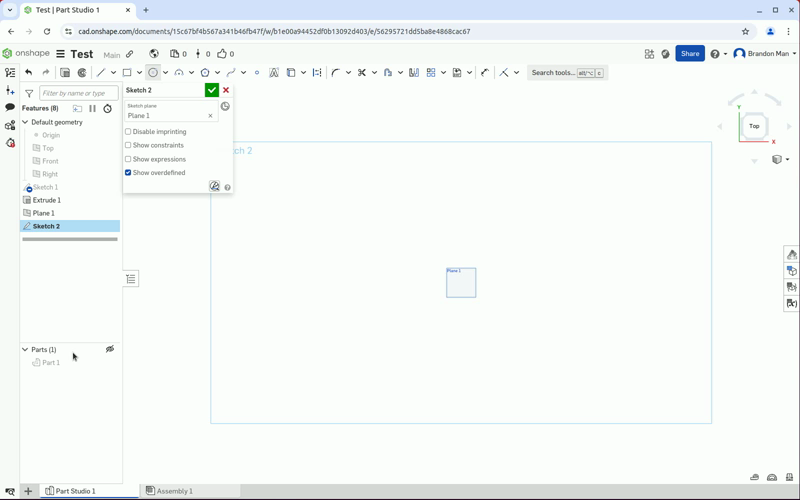
key_down(shift)
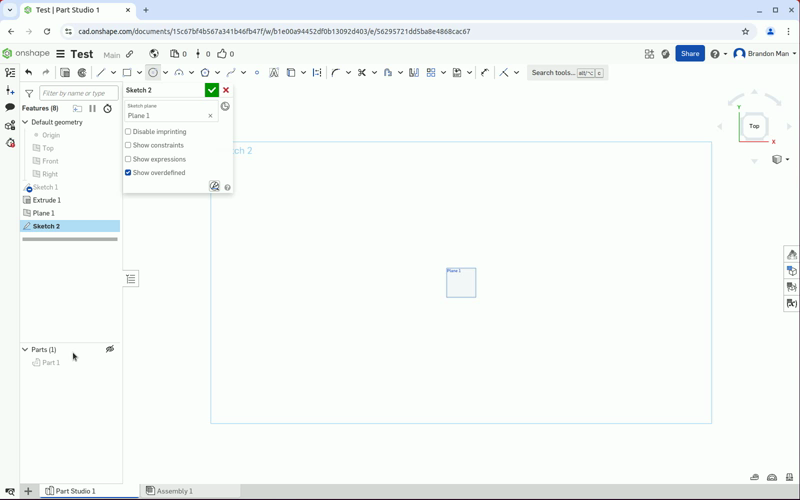
mouse_move(461, 282)
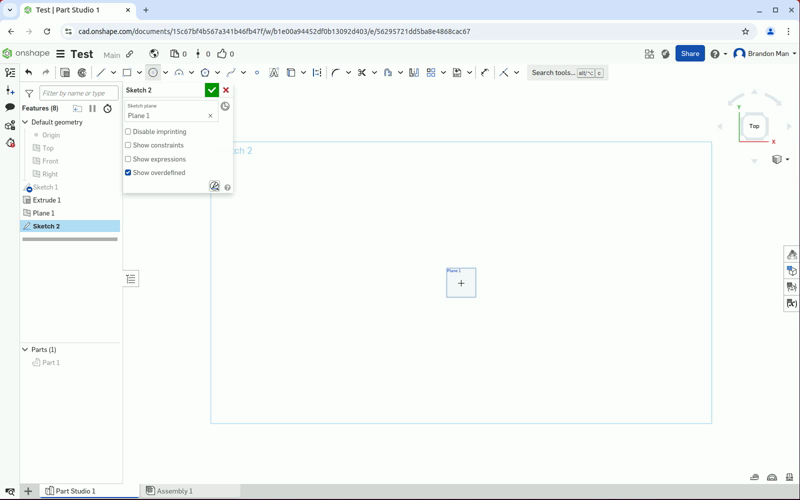
click(461, 282)
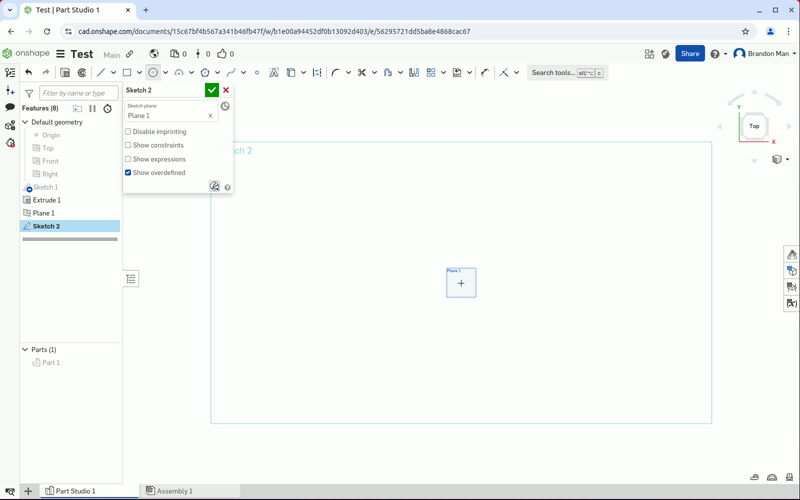
key_up(shift)
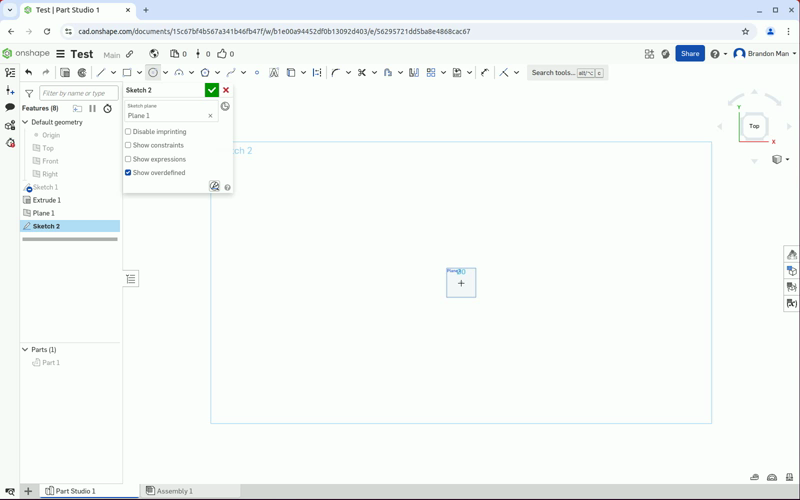
mouse_move(552, 282)
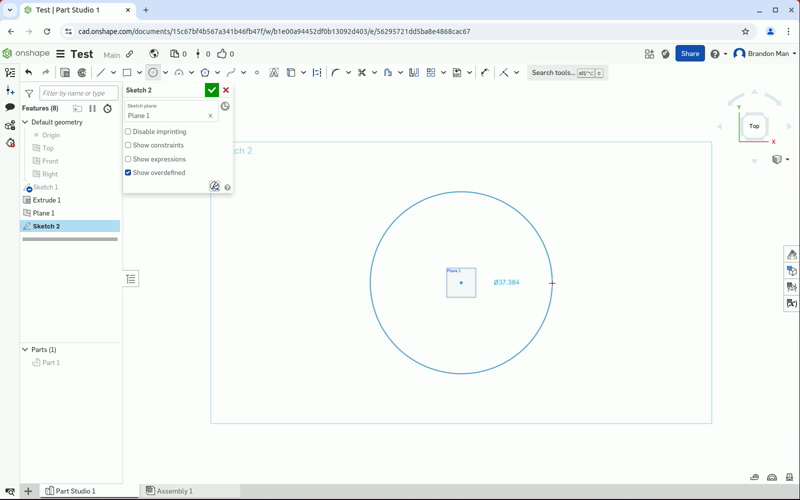
click(552, 282)
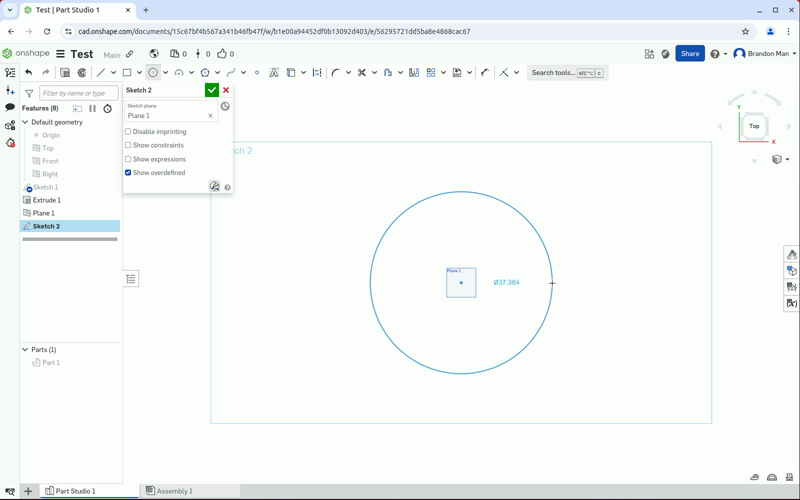
key(esc)
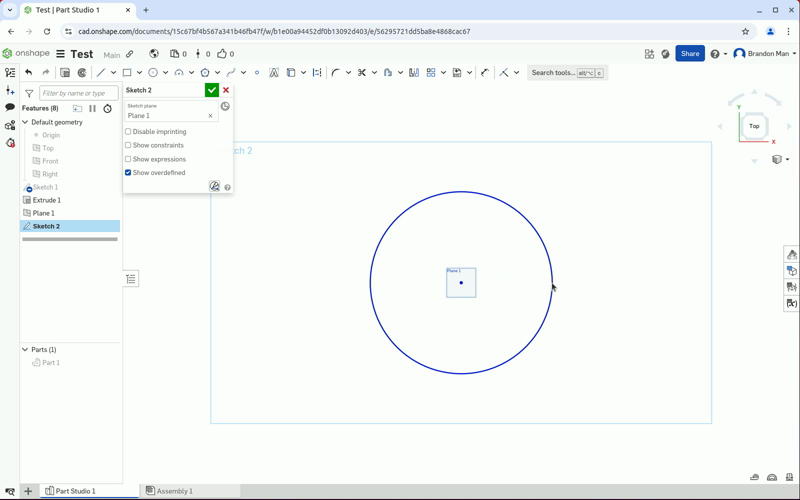
mouse_move(397, 299)
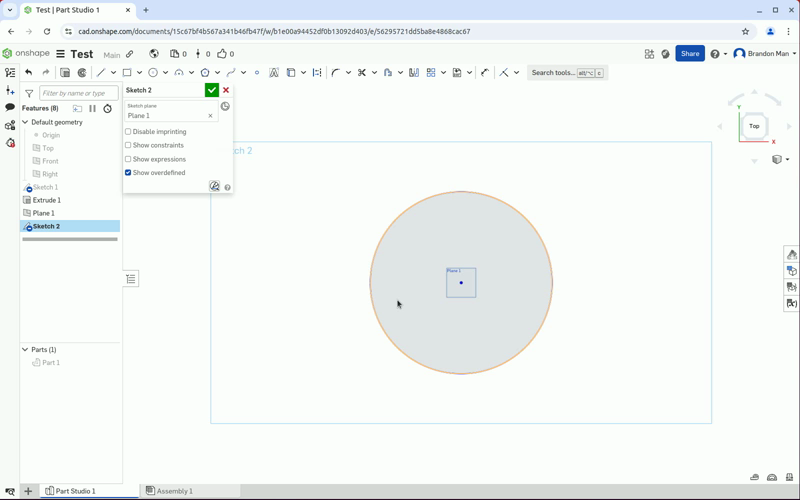
click(397, 299)
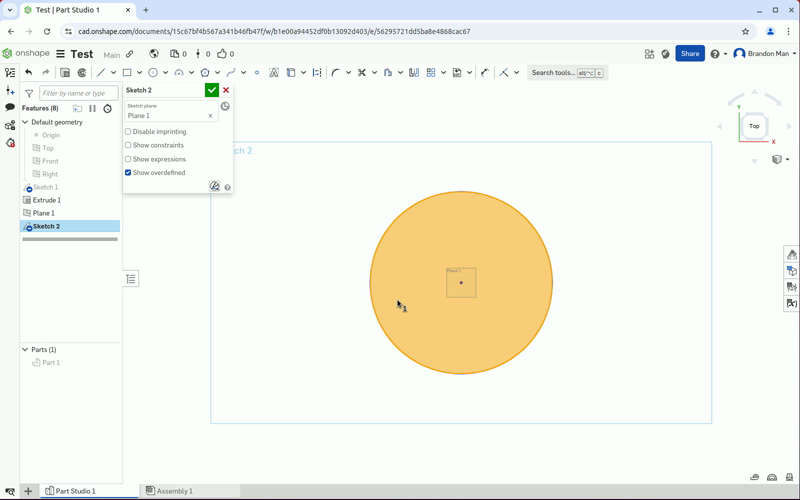
mouse_move(73, 352)
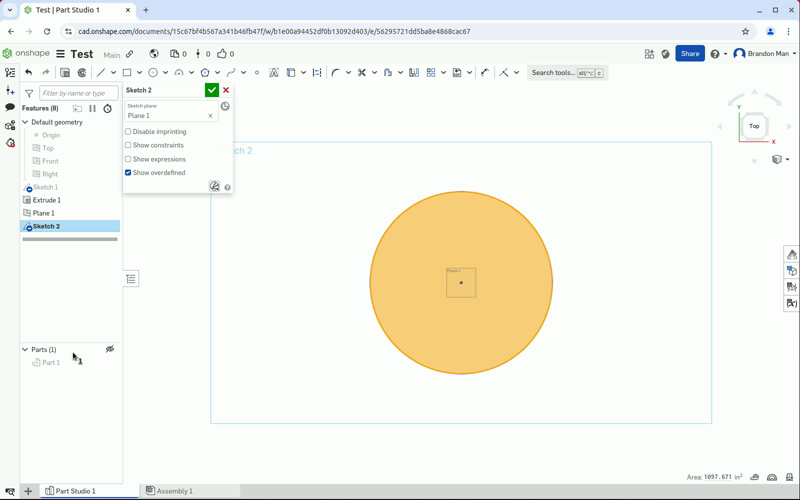
key(shift+y)
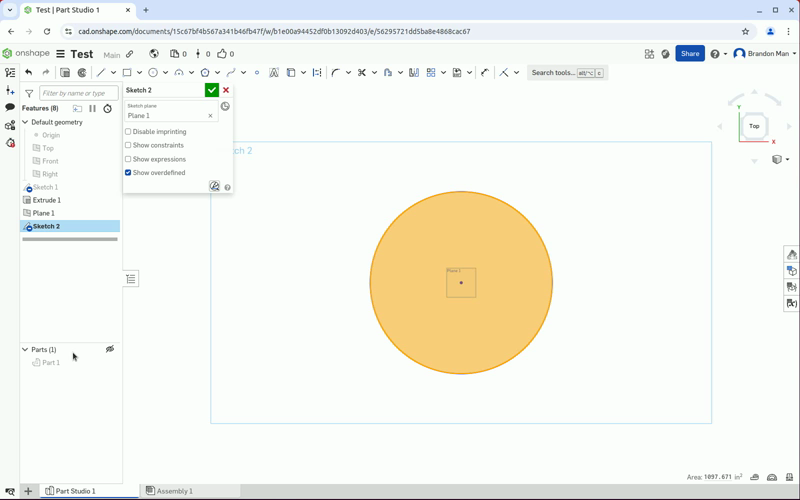
key(shift+e)
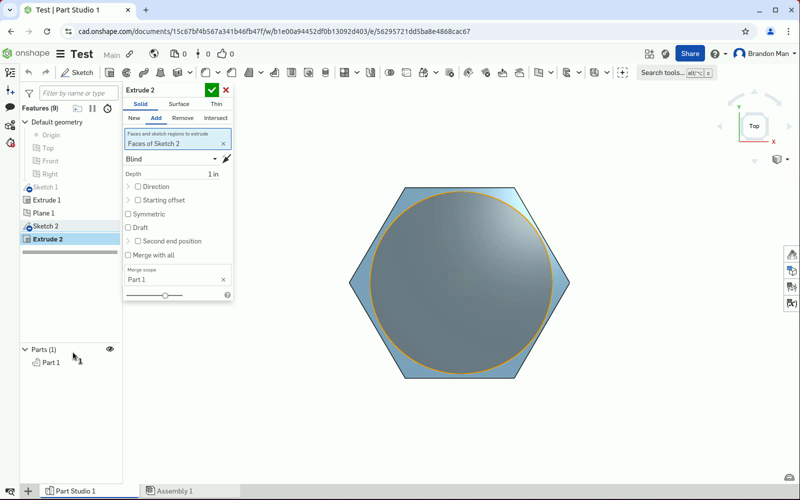
mouse_move(143, 106)
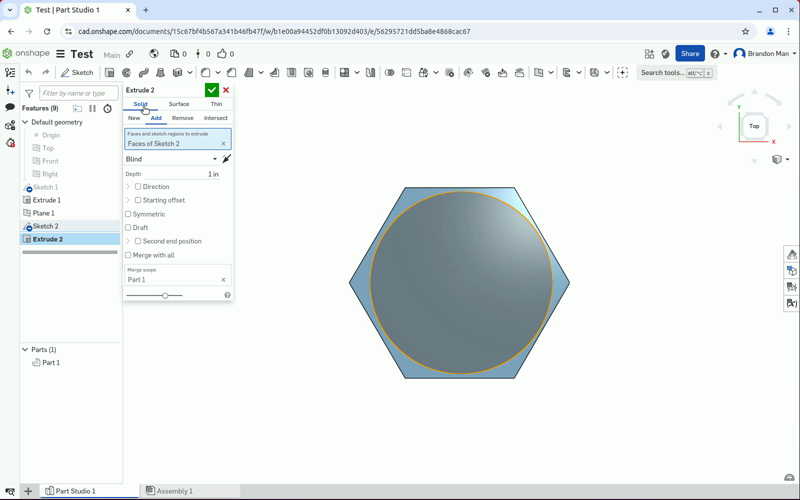
click(143, 106)
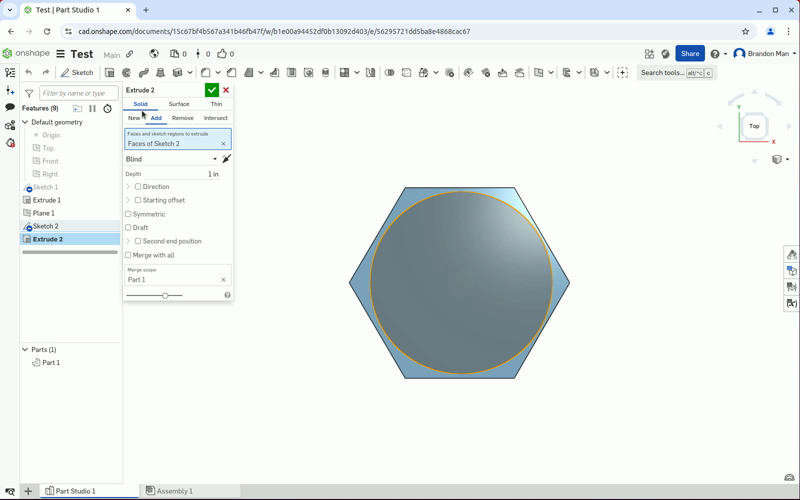
mouse_move(137, 120)
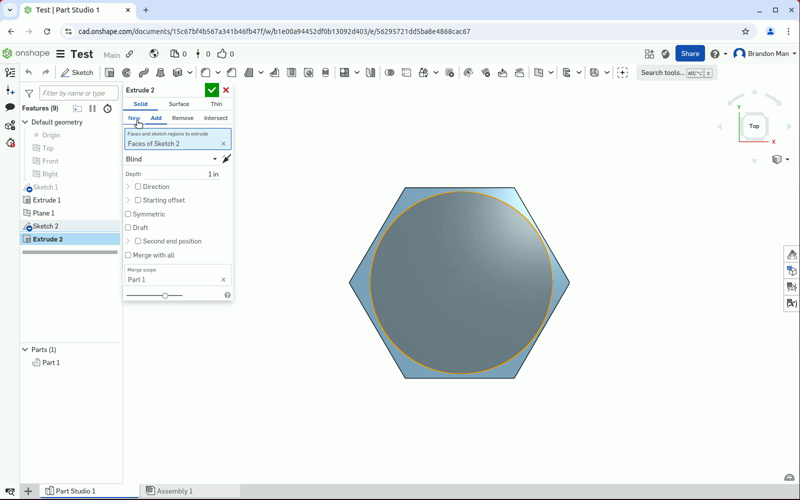
click(137, 120)
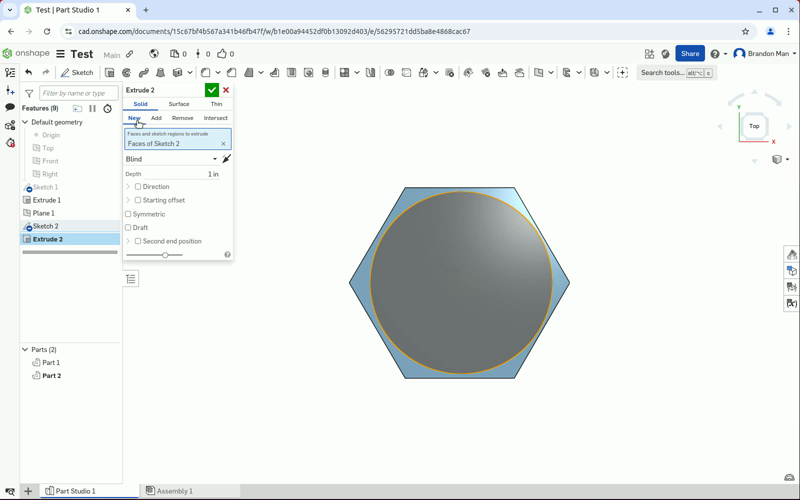
key(tab, 4)
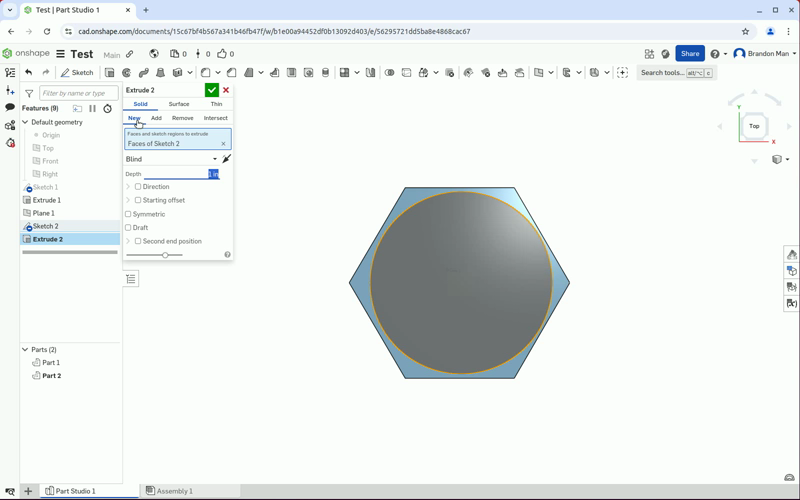
text(7.703)
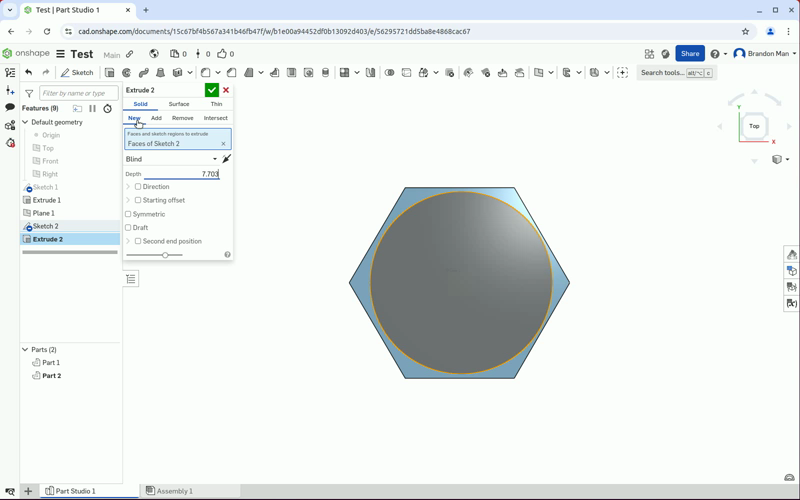
key(enter)
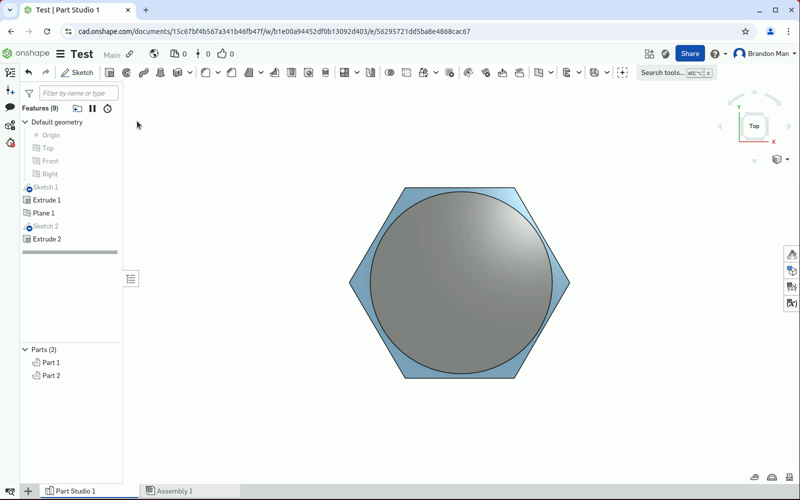
key(shift+h)
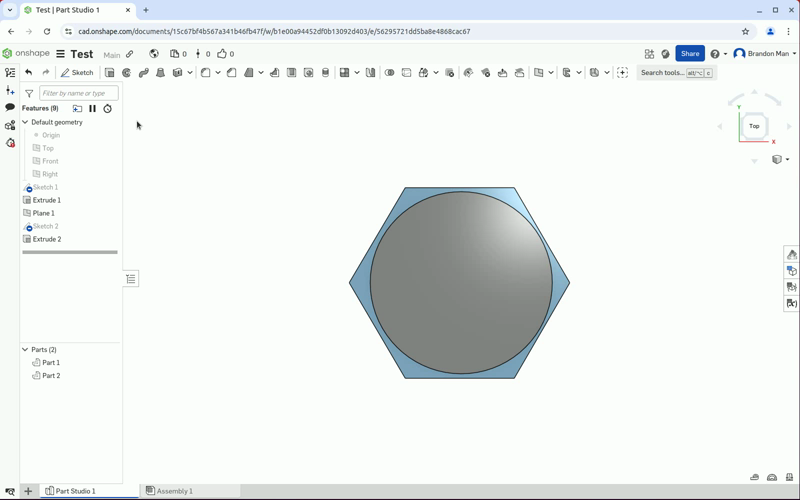
key(shift+h)
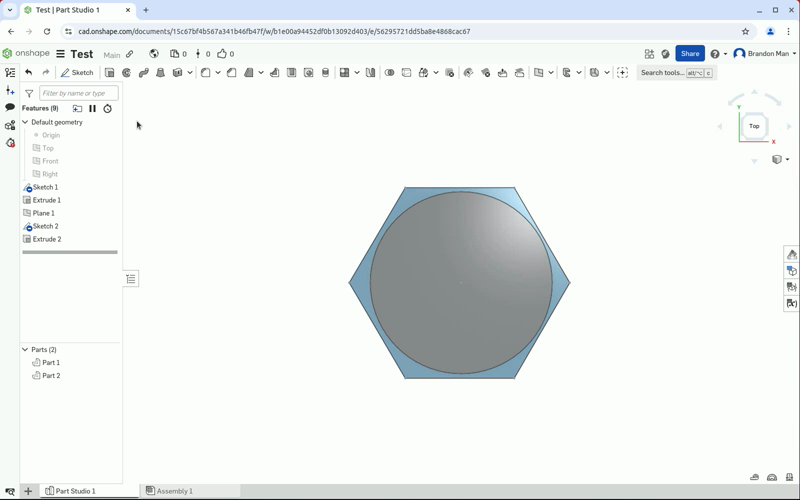
key(shift+7)
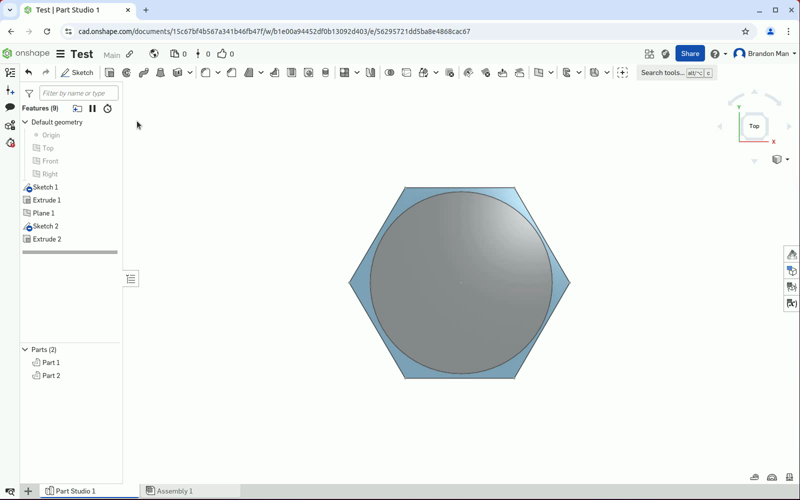
key(up, 3)
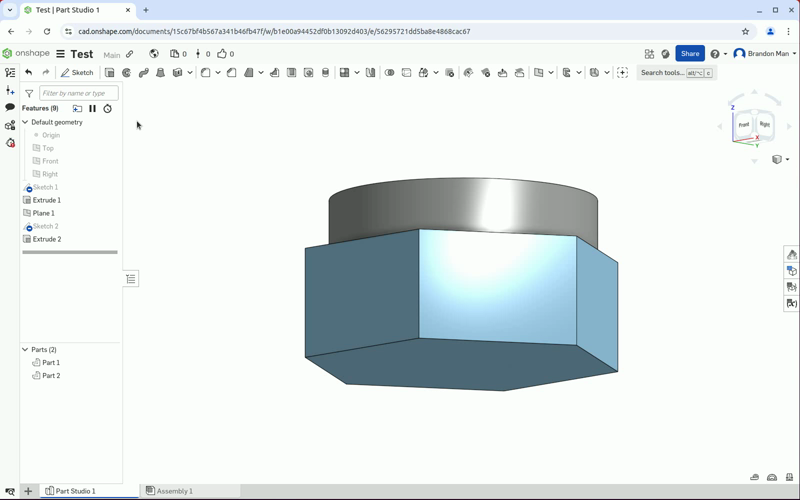
key(left, 3)
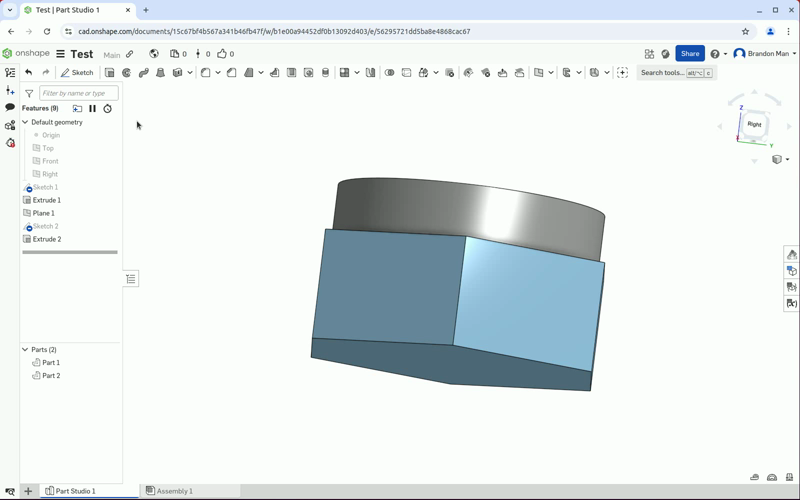
key(right, 3)
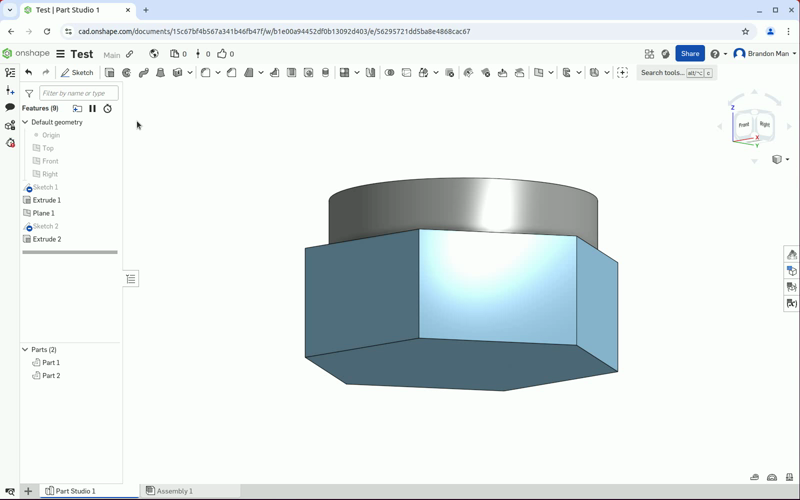
key(down, 3)
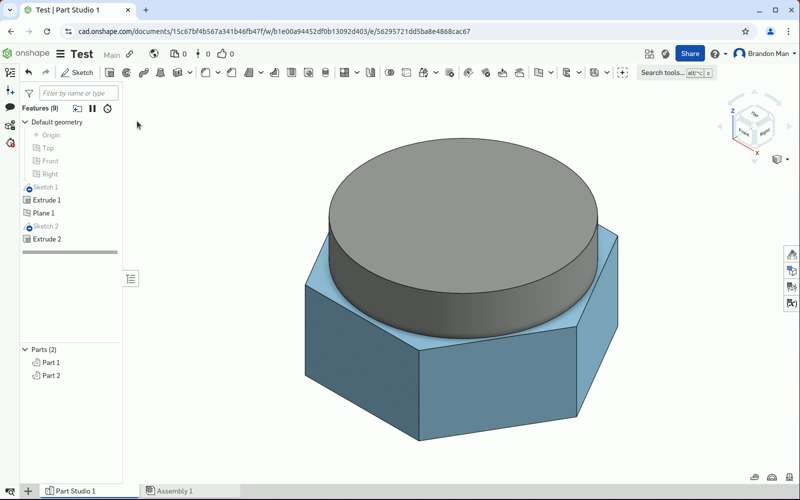
mouse_move(73, 189)
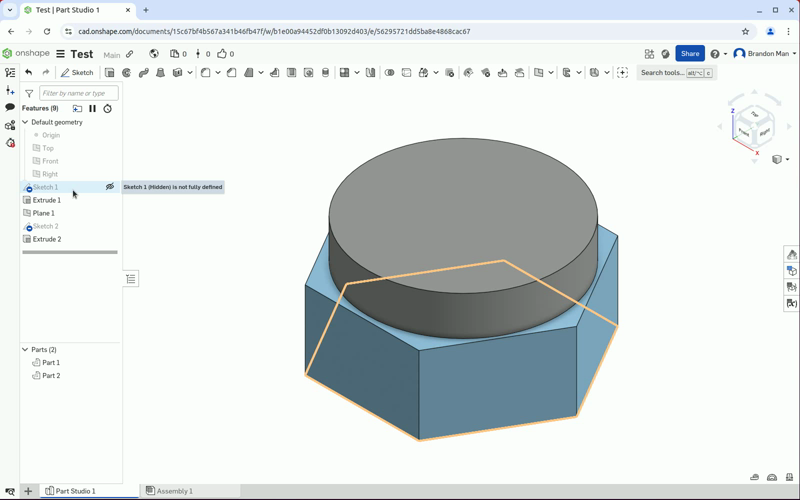
click(73, 189)